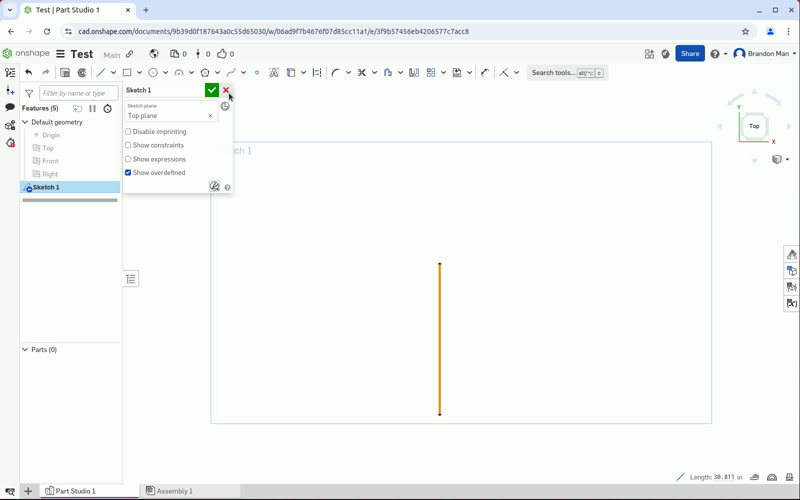
key(shift+h)
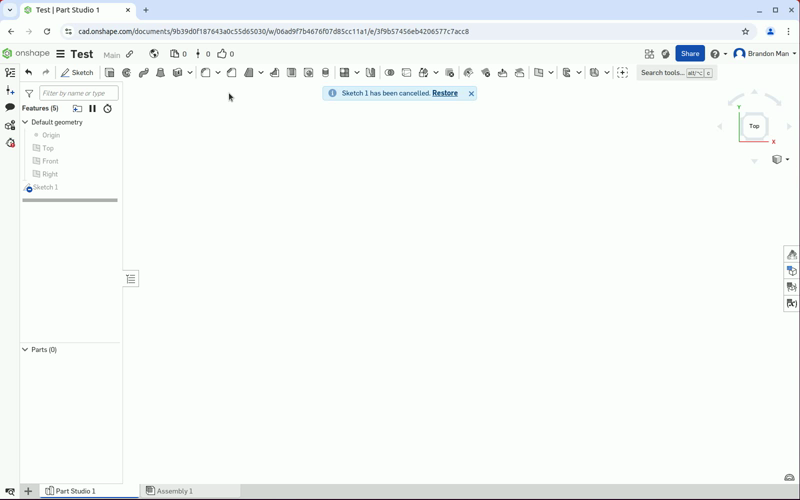
mouse_move(73, 352)
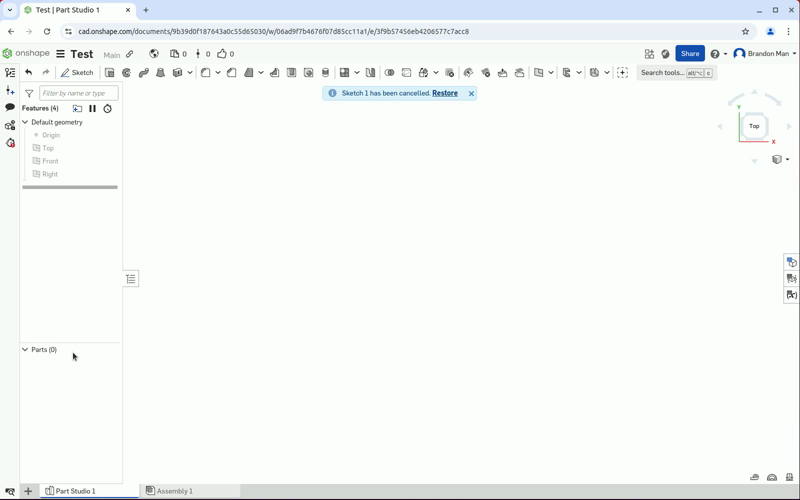
key(y)
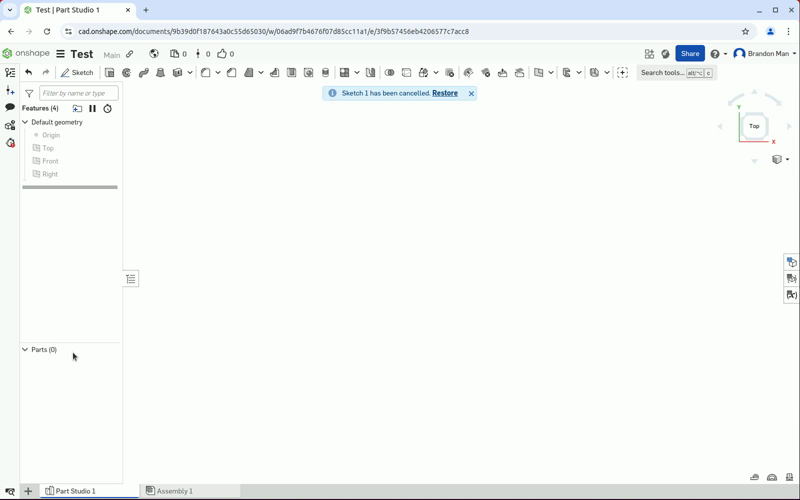
key(shift+p)
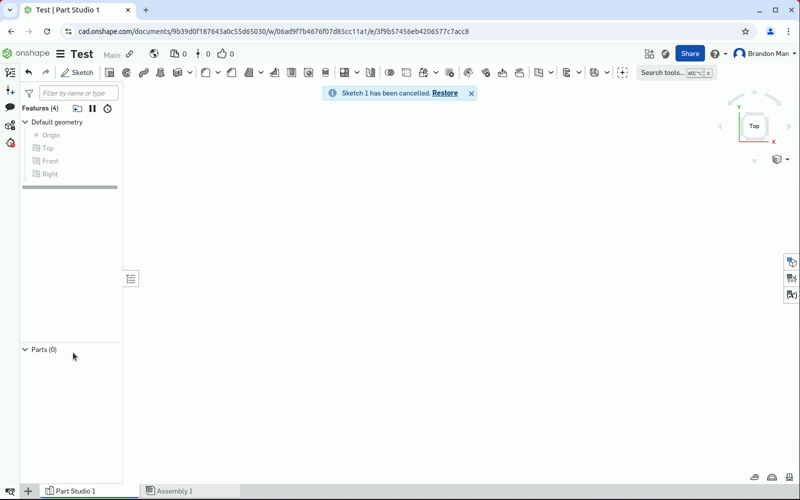
key(space)
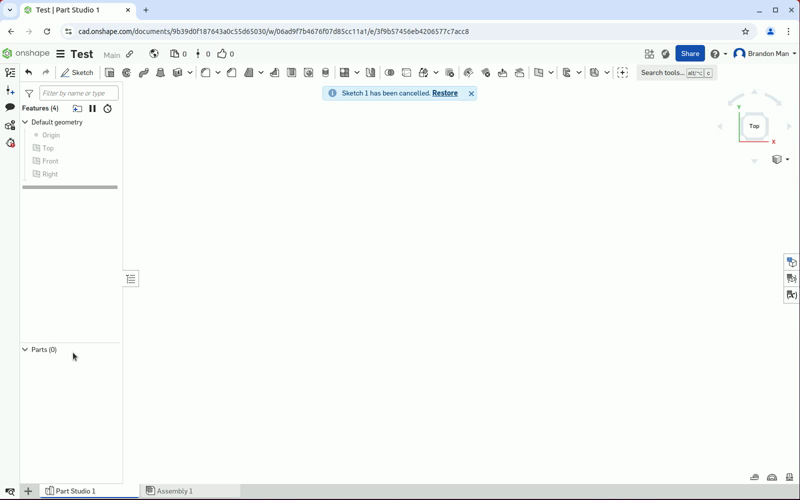
key_down(shift)
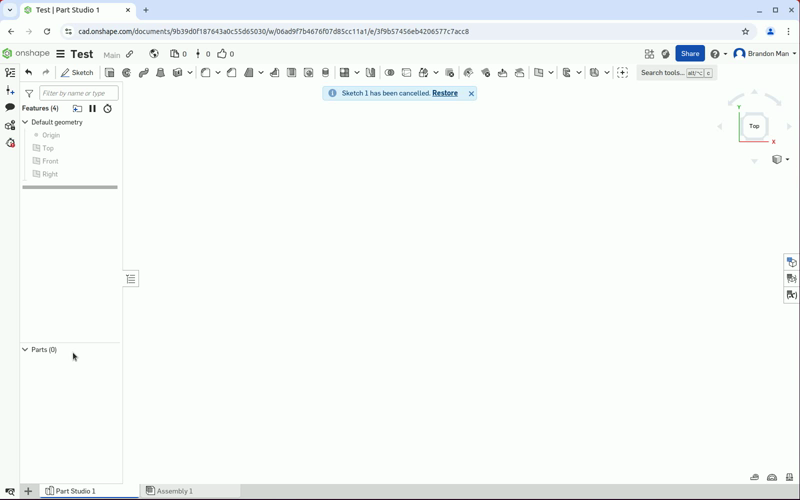
key(up)
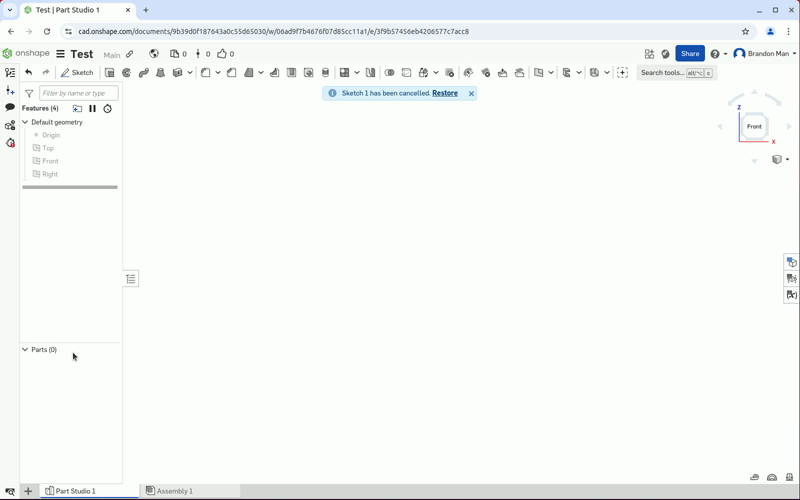
key_up(shift)
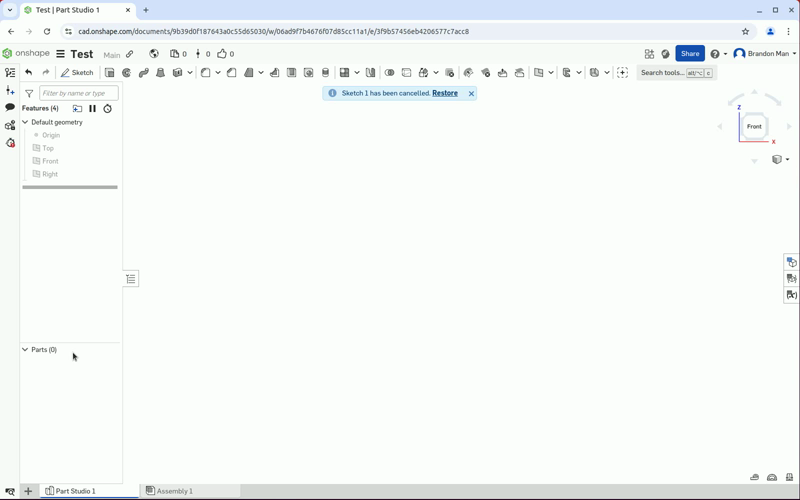
mouse_move(73, 352)
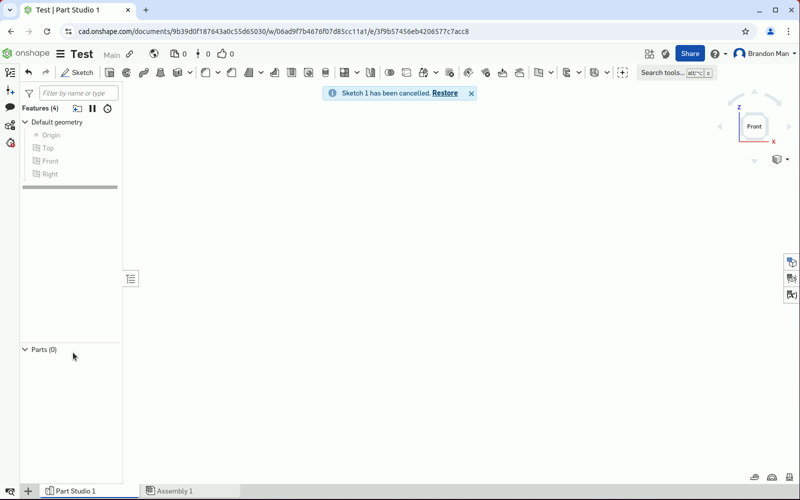
key(shift+y)
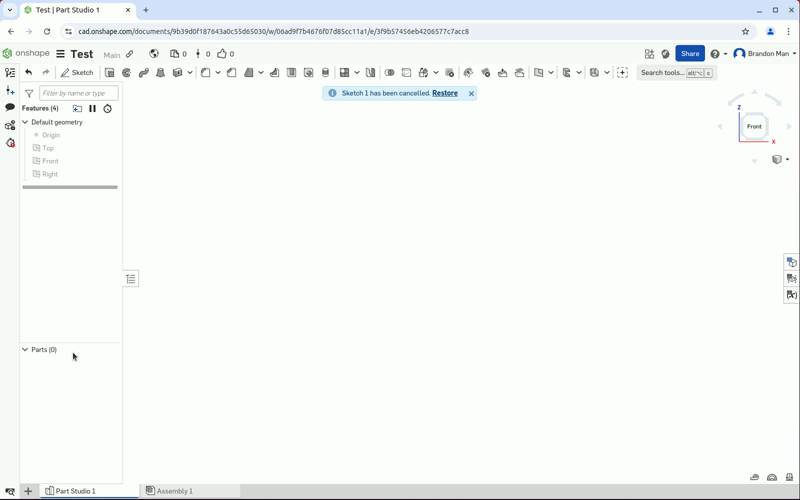
key(shift+s)
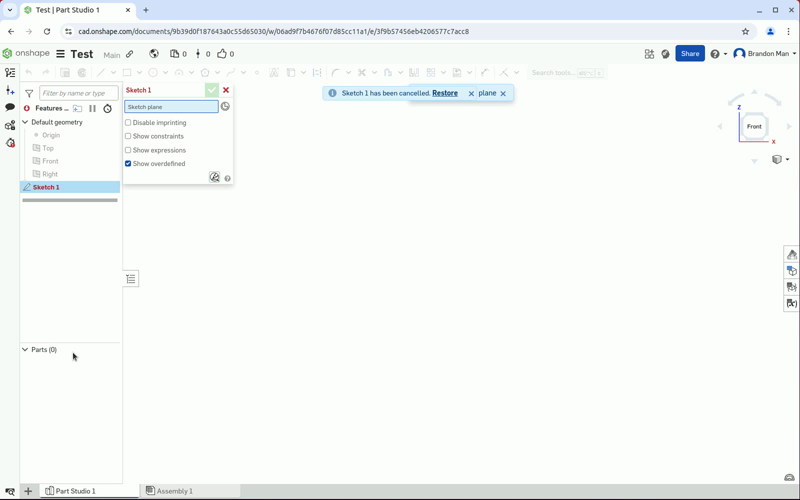
mouse_move(73, 163)
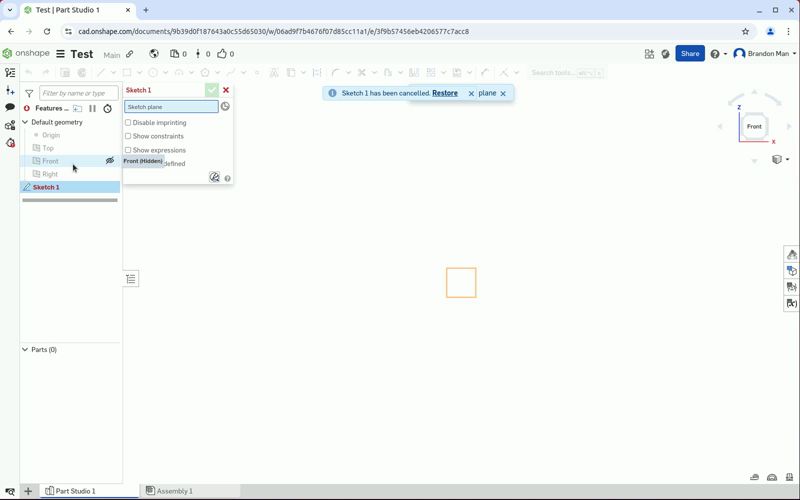
click(73, 163)
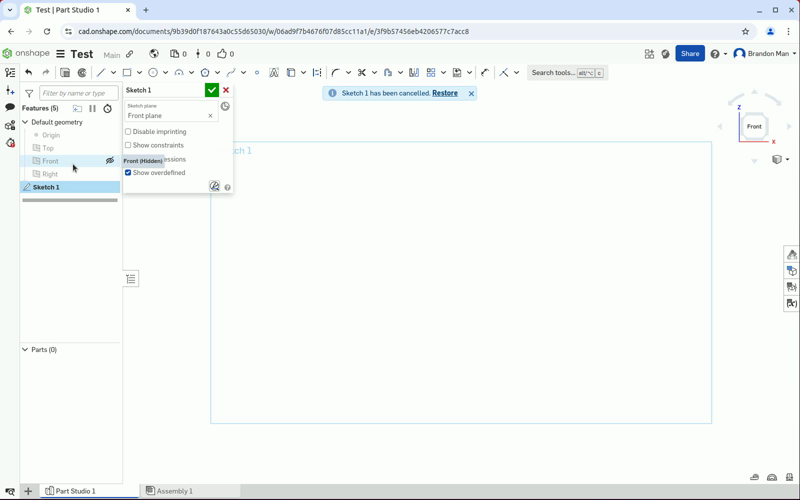
mouse_move(73, 352)
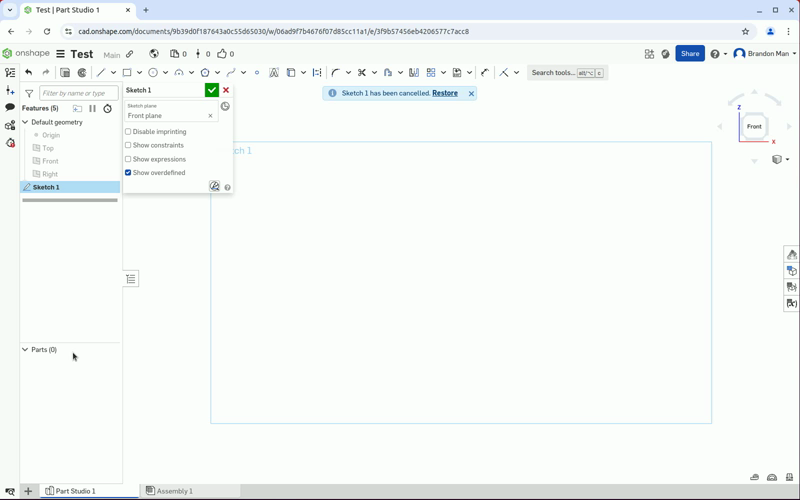
key(y)
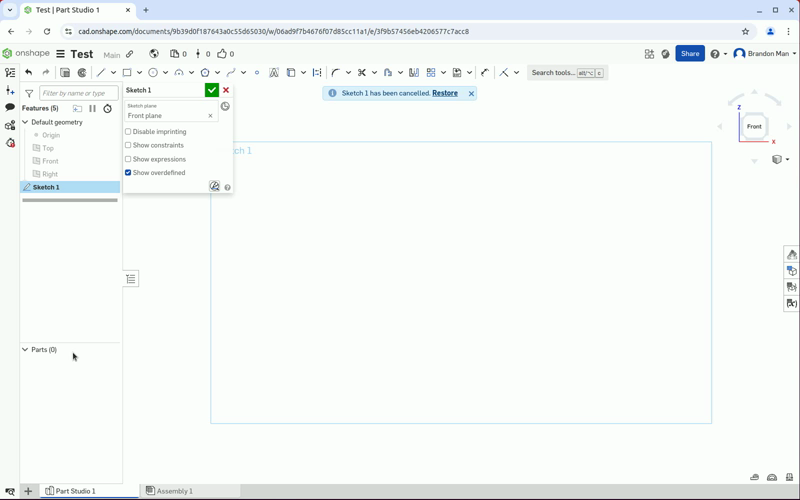
key(l)
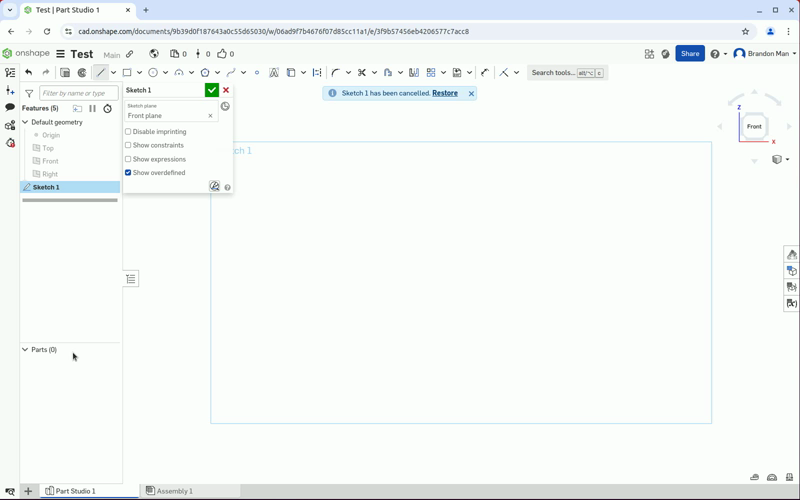
key_down(shift)
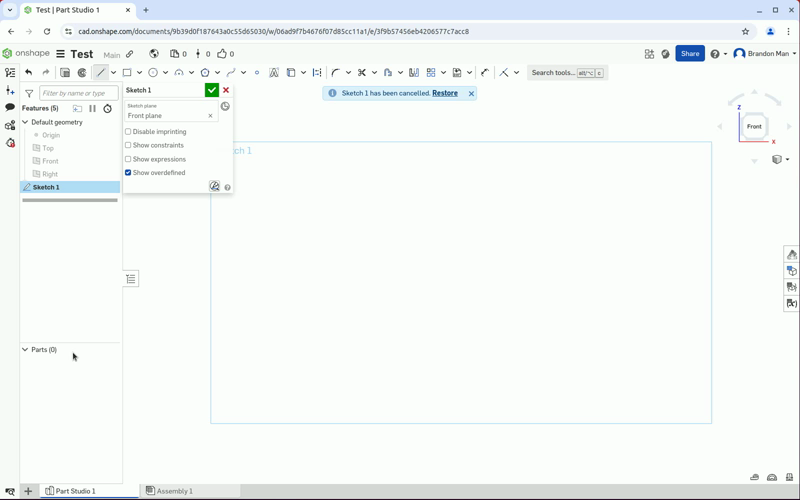
mouse_move(348, 322)
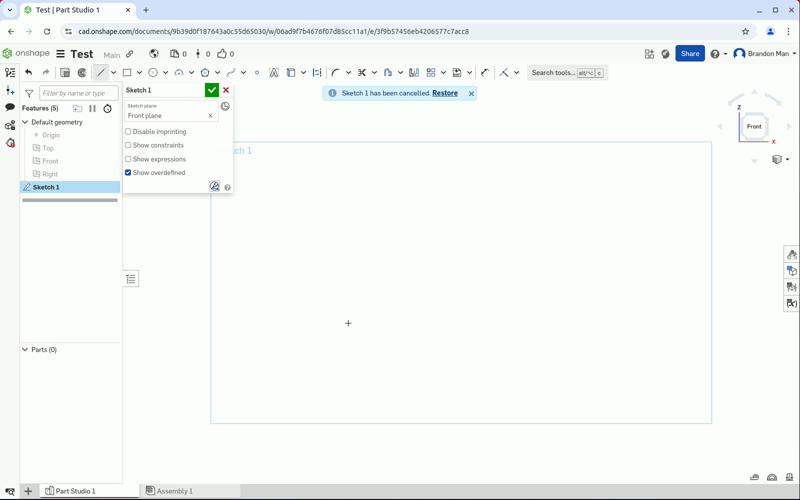
click(348, 322)
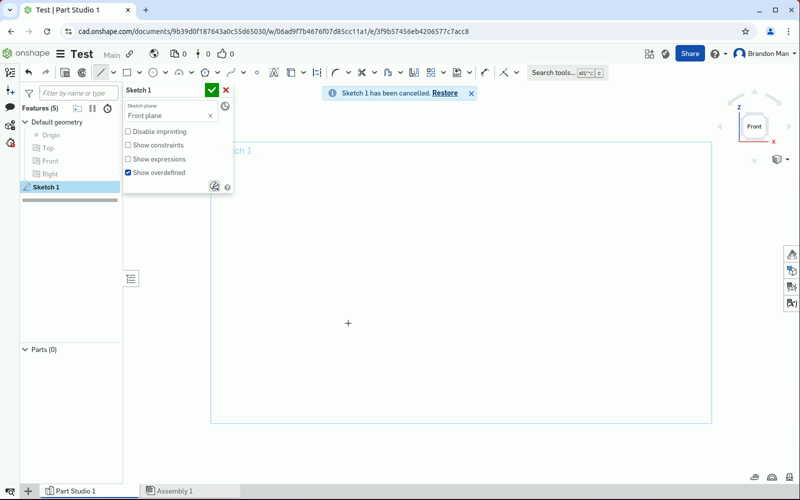
key_up(shift)
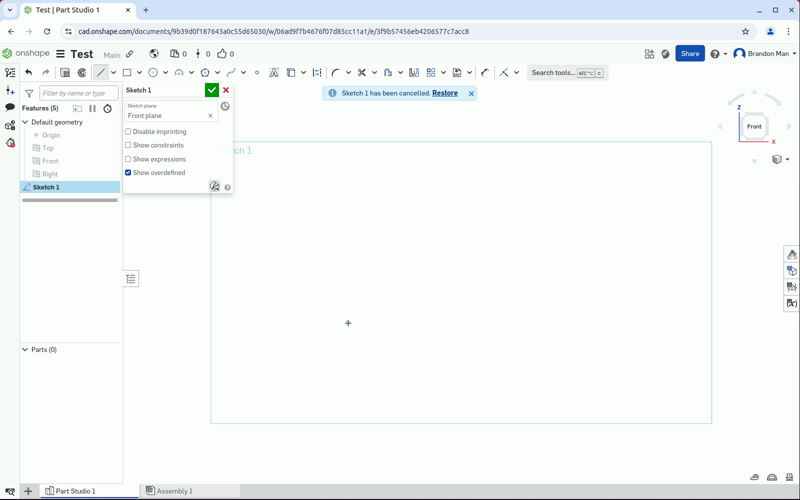
key_down(shift)
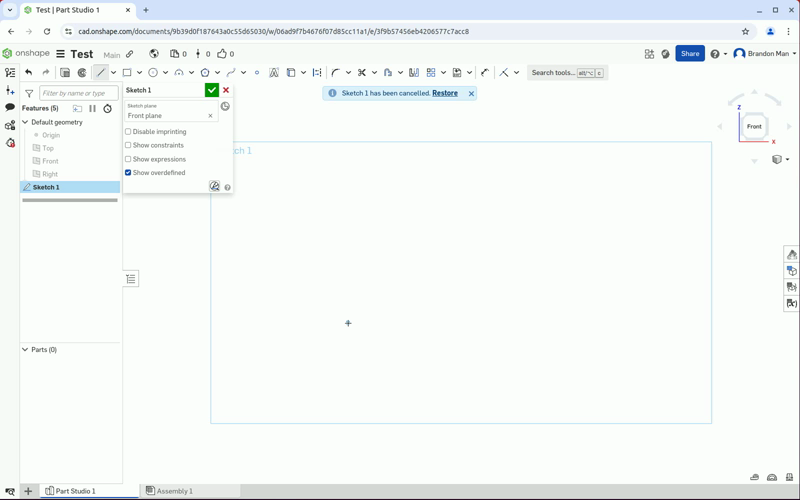
mouse_move(572, 322)
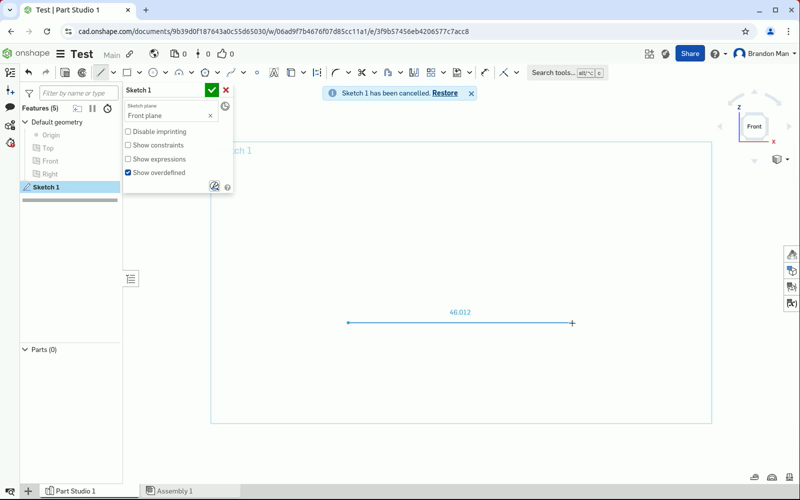
click(572, 322)
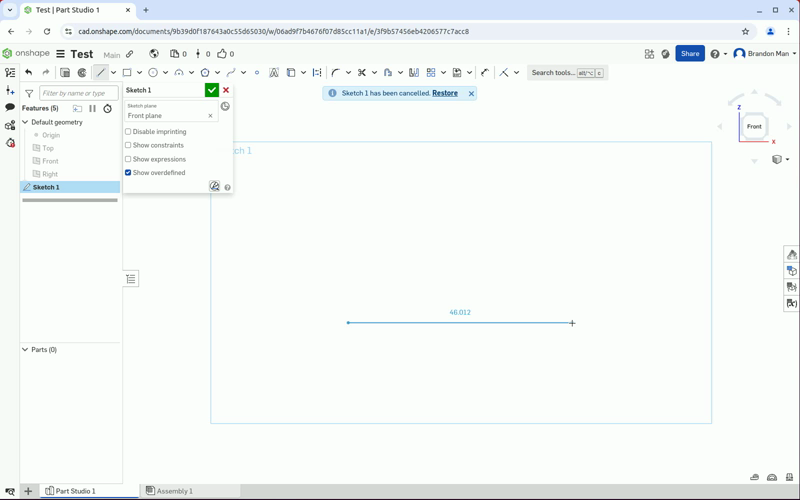
key_up(shift)
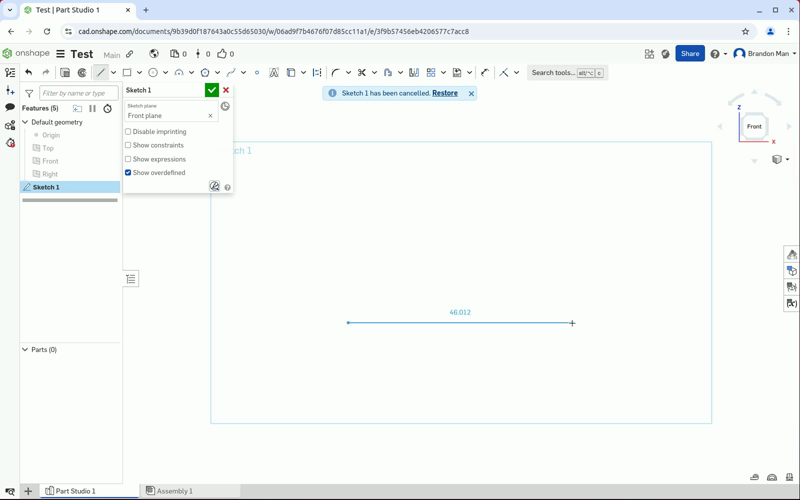
key_down(shift)
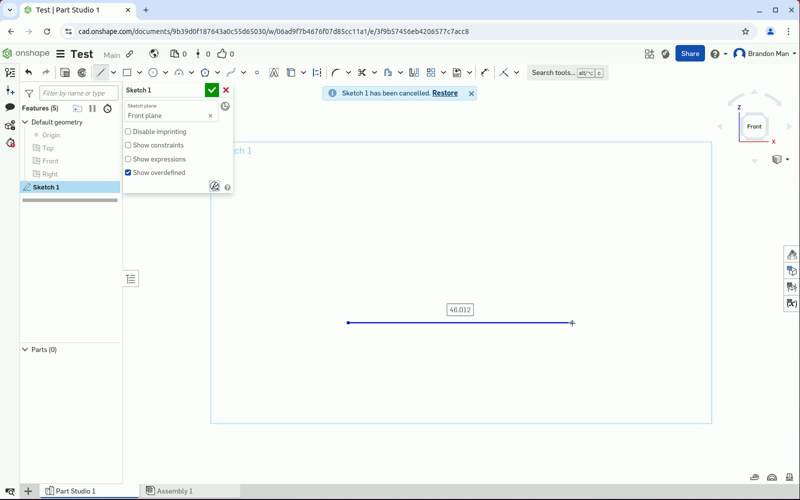
mouse_move(572, 245)
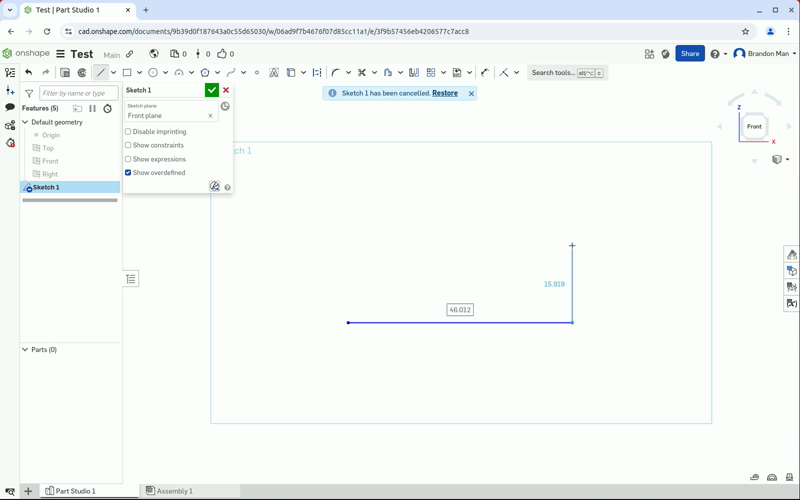
click(572, 245)
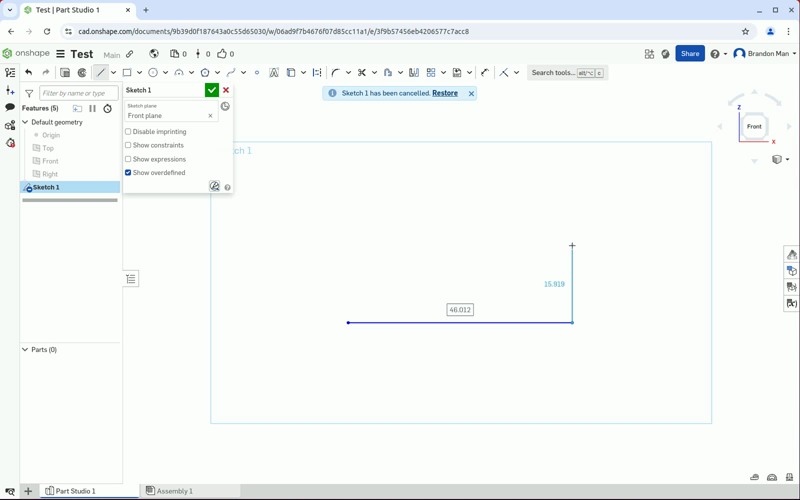
key_up(shift)
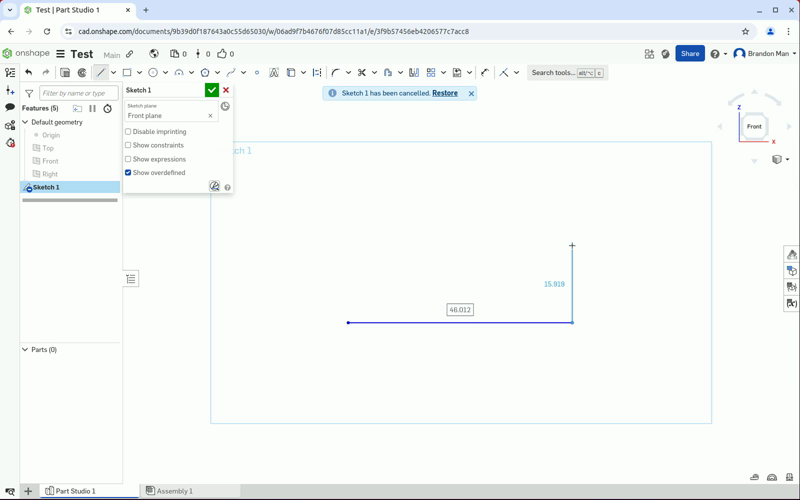
key_down(shift)
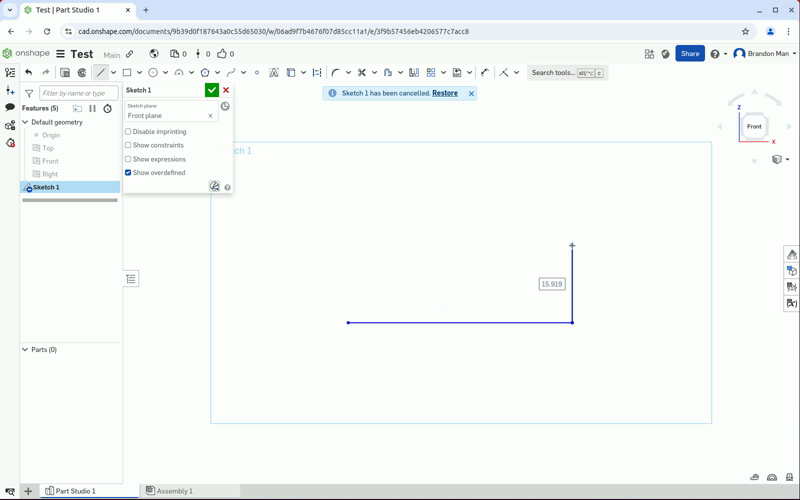
mouse_move(348, 245)
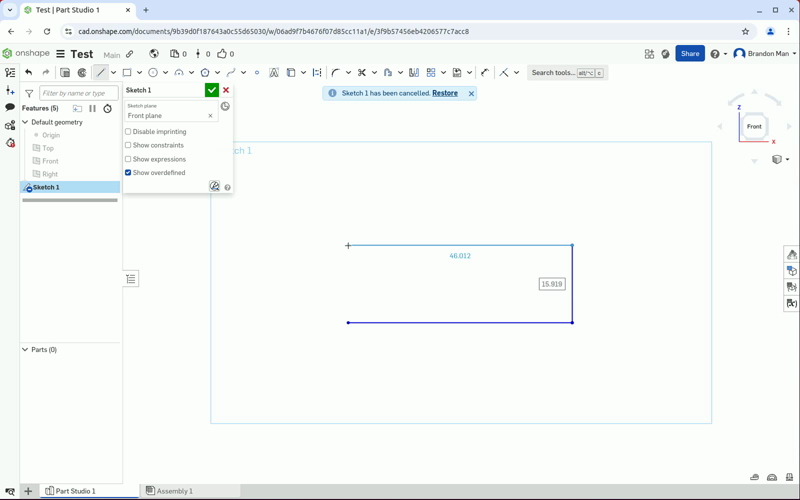
click(348, 245)
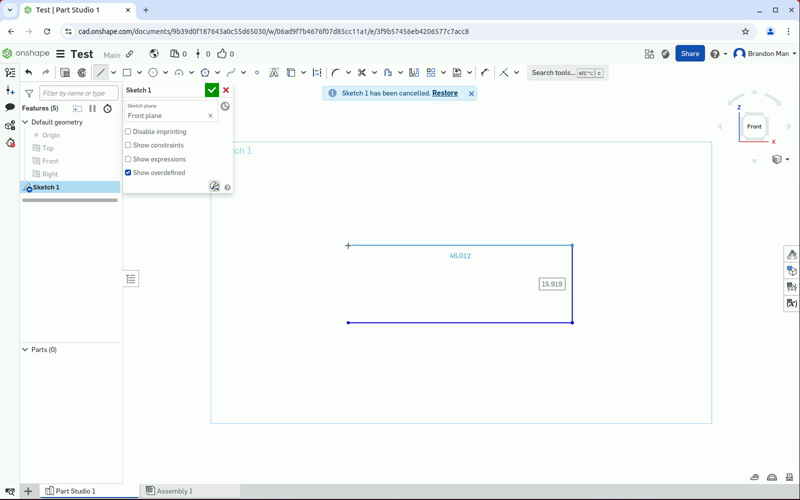
key_up(shift)
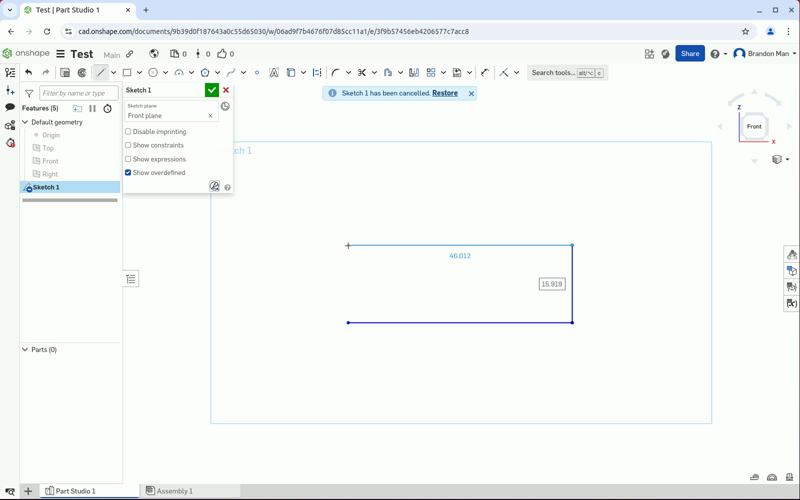
key_down(shift)
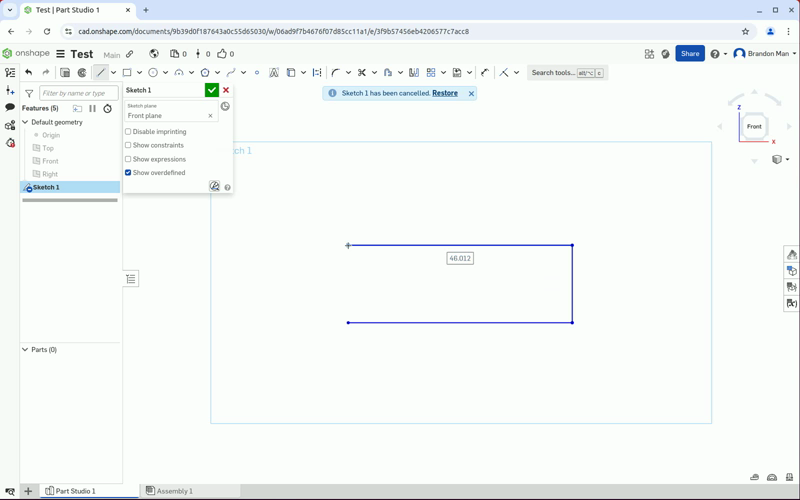
mouse_move(348, 322)
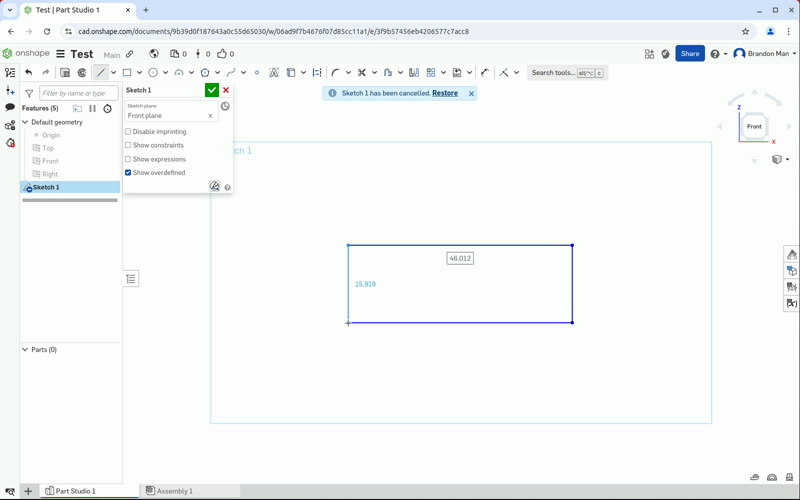
key_up(shift)
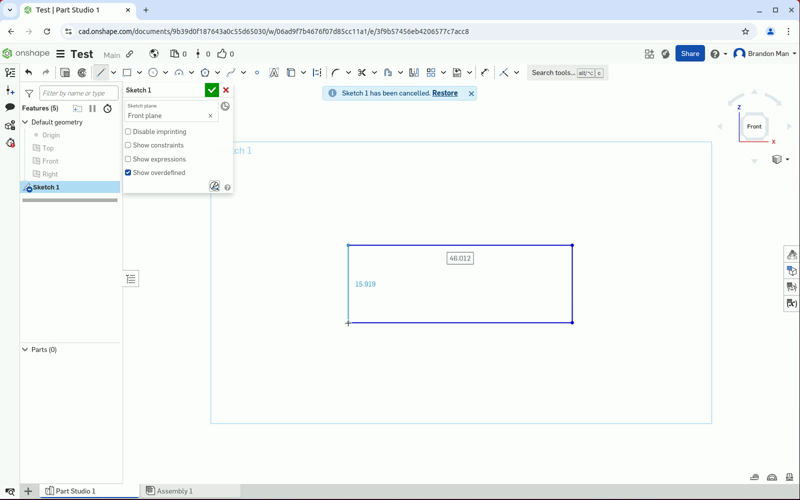
click(348, 322)
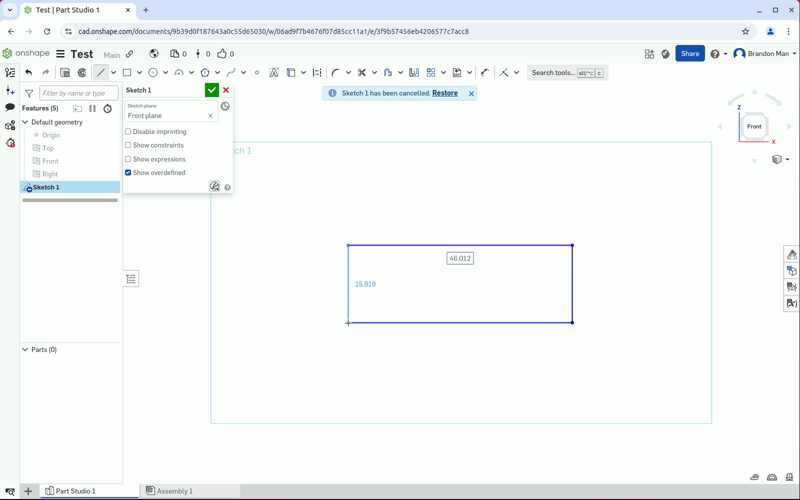
key(esc)
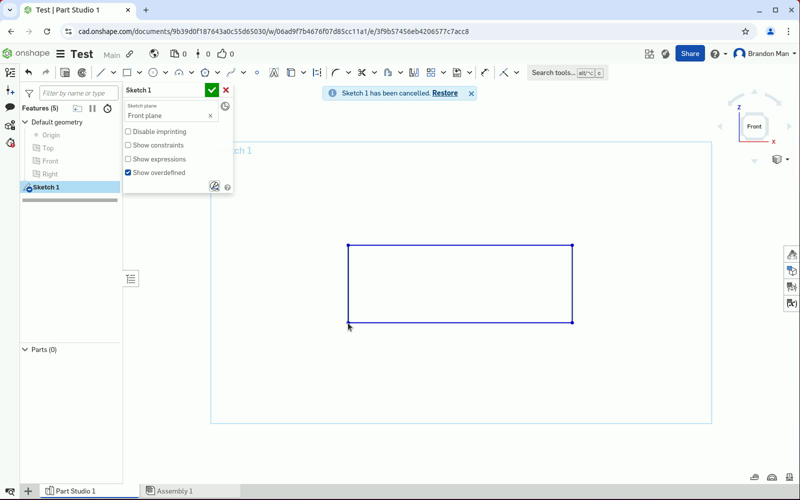
mouse_move(530, 306)
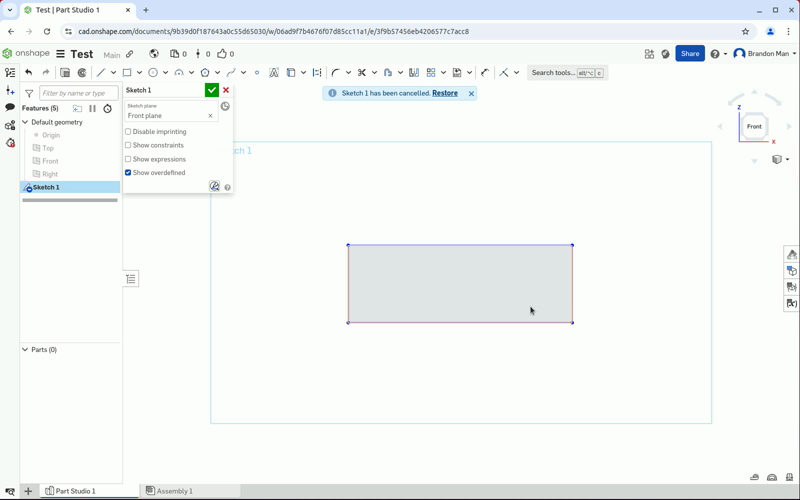
click(530, 306)
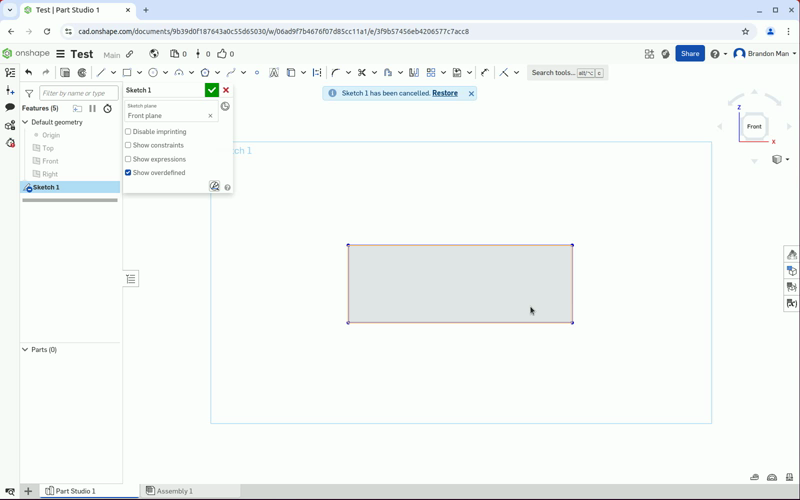
mouse_move(73, 352)
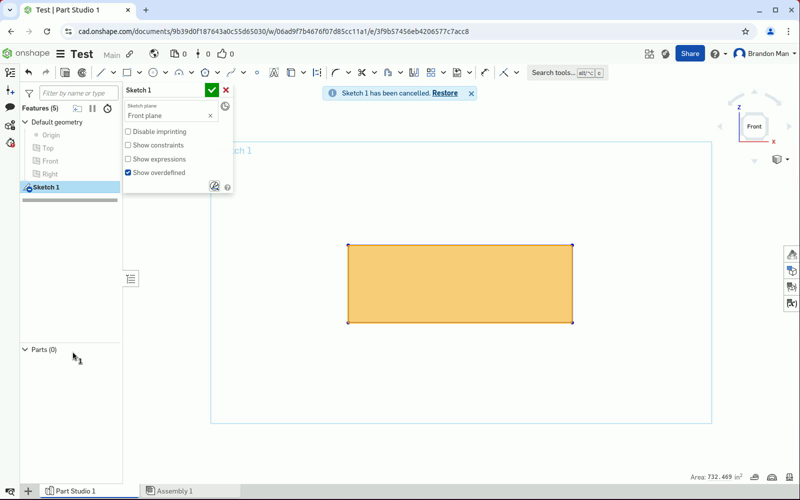
key(shift+y)
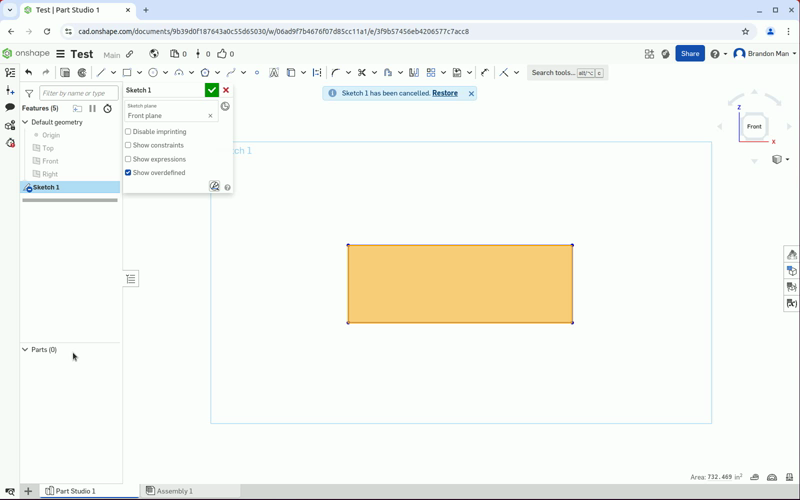
key(shift+e)
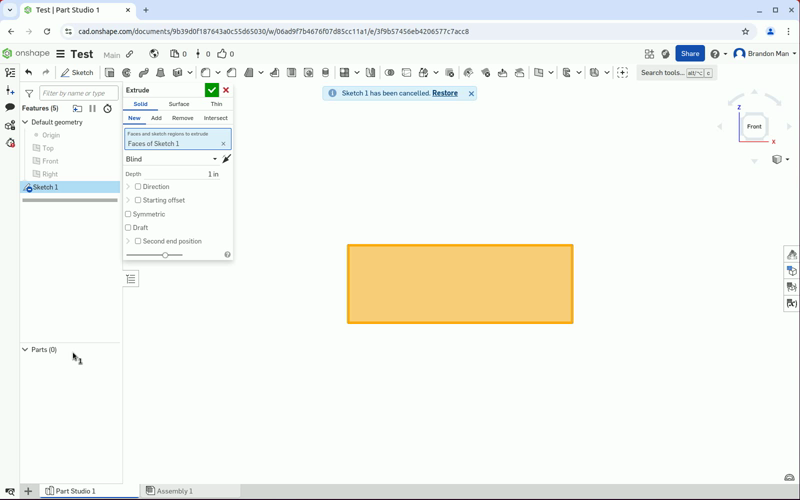
mouse_move(143, 106)
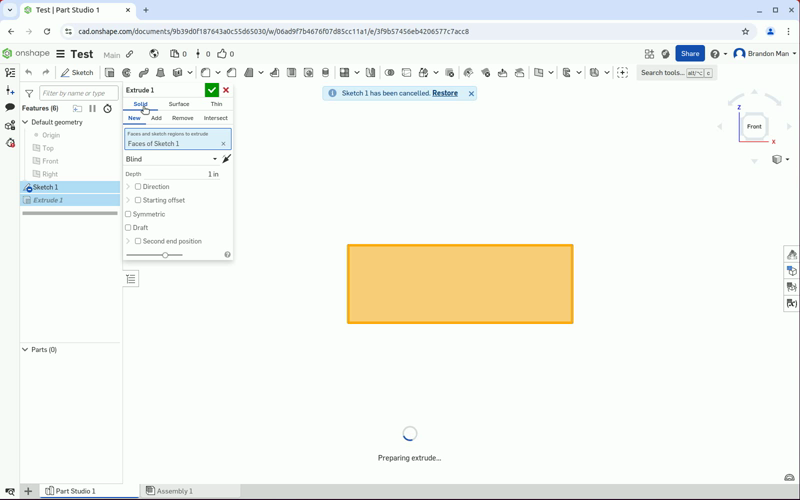
click(143, 106)
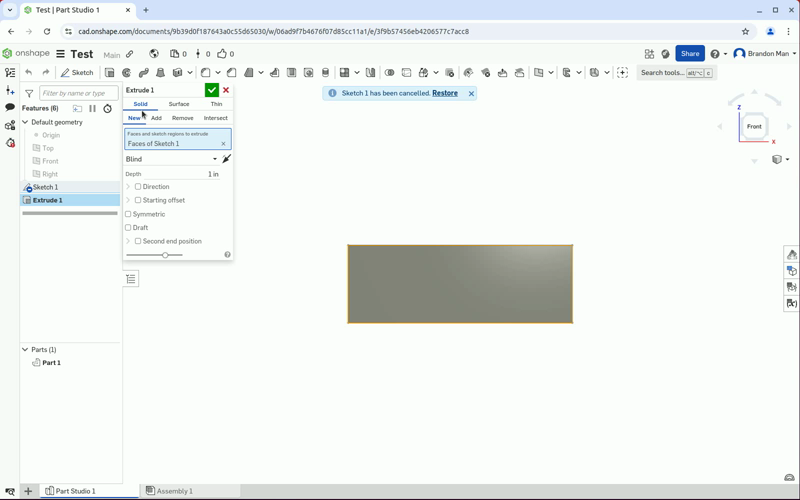
mouse_move(137, 120)
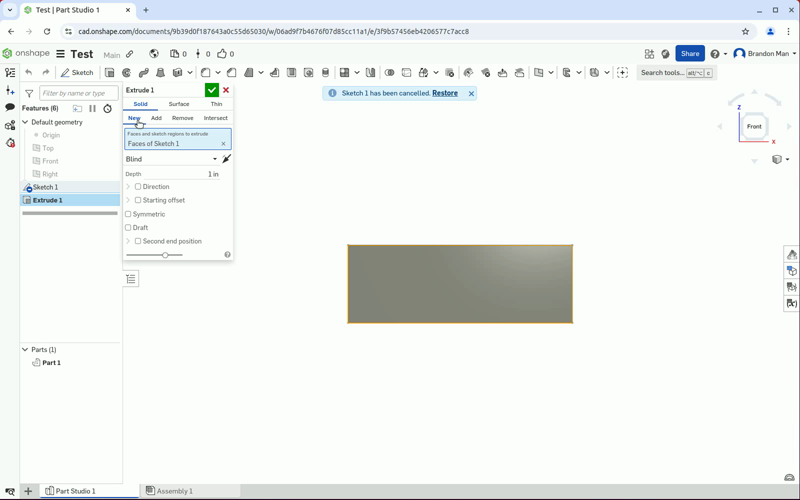
click(137, 120)
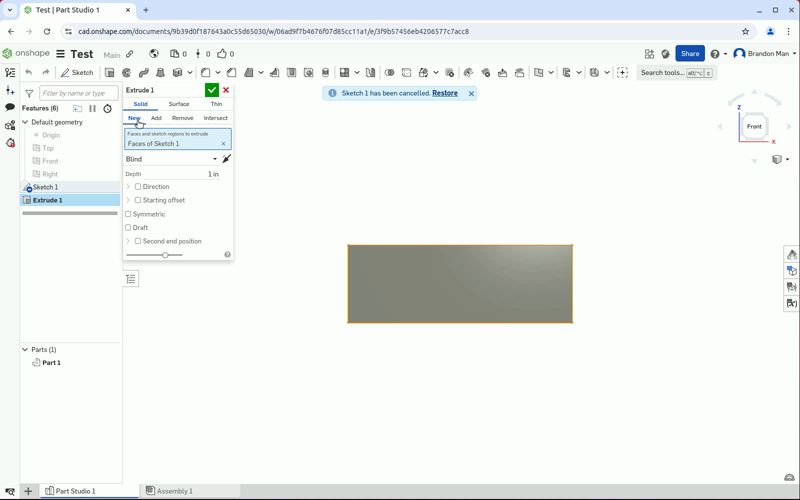
key(tab, 4)
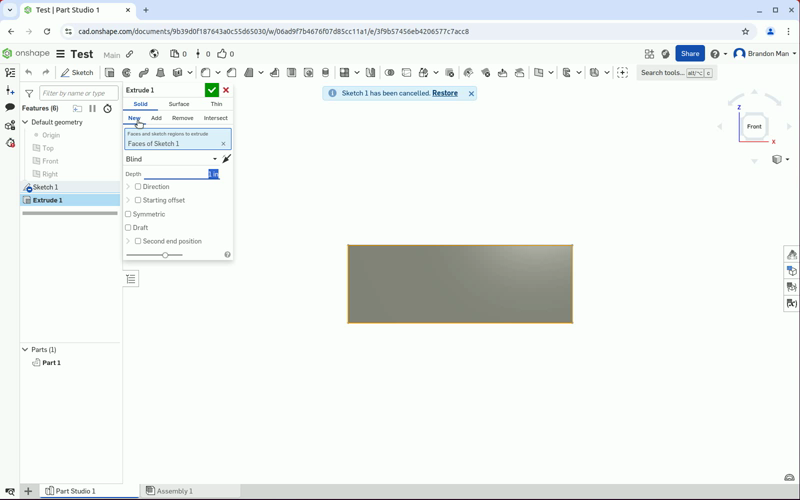
text(20.701)
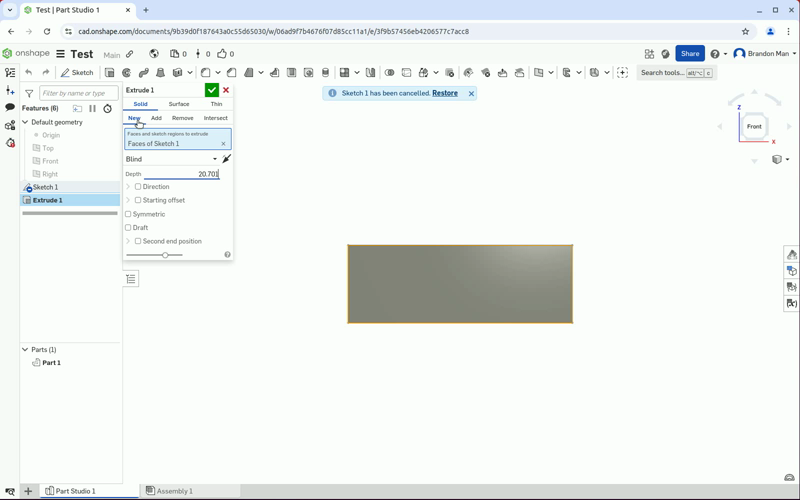
key(enter)
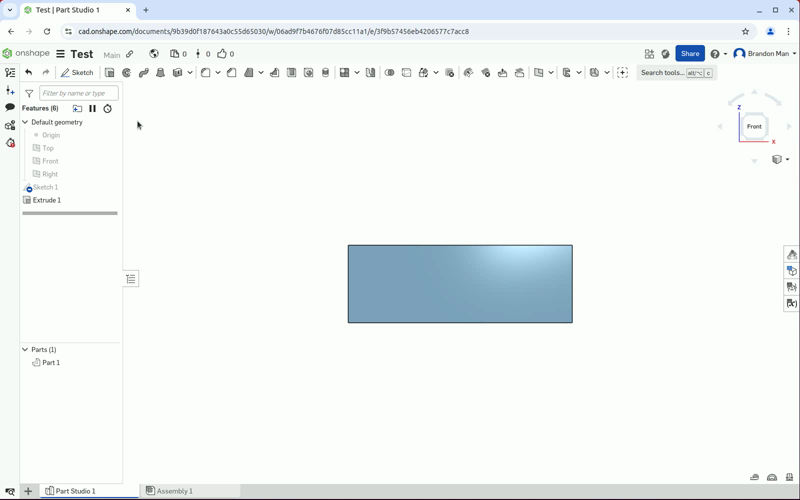
key(shift+h)
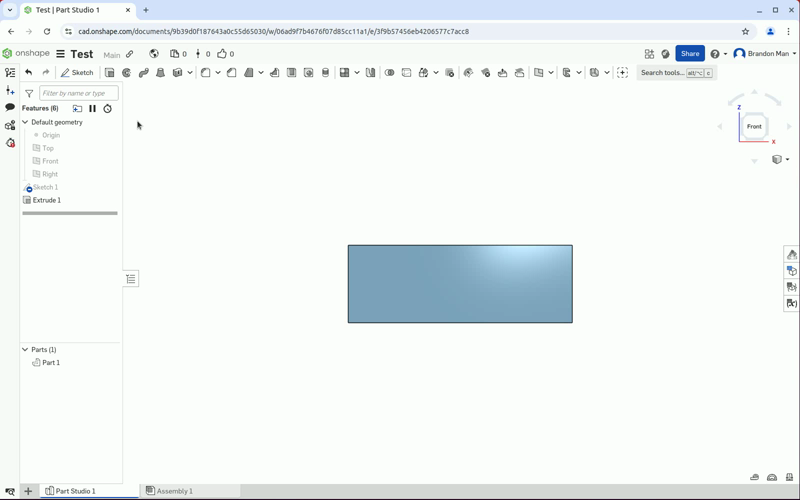
key(shift+h)
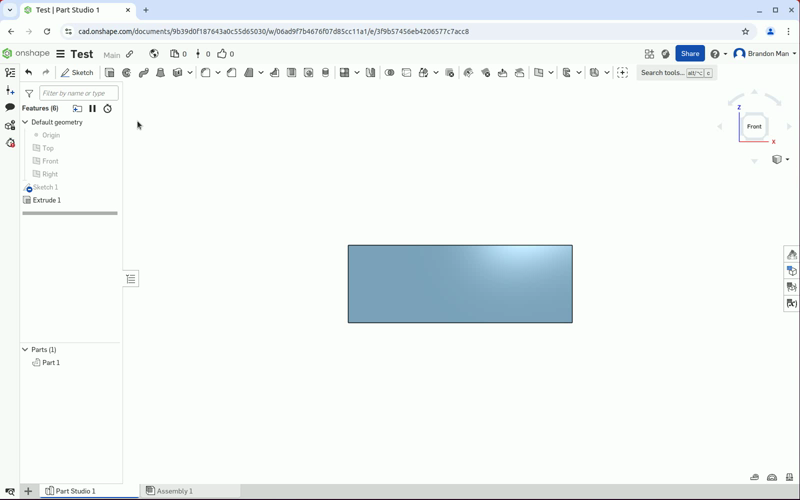
mouse_move(73, 189)
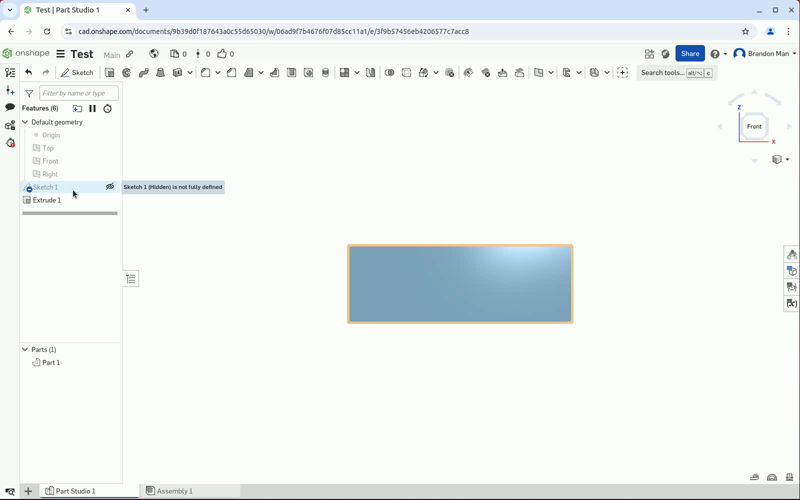
click(73, 189)
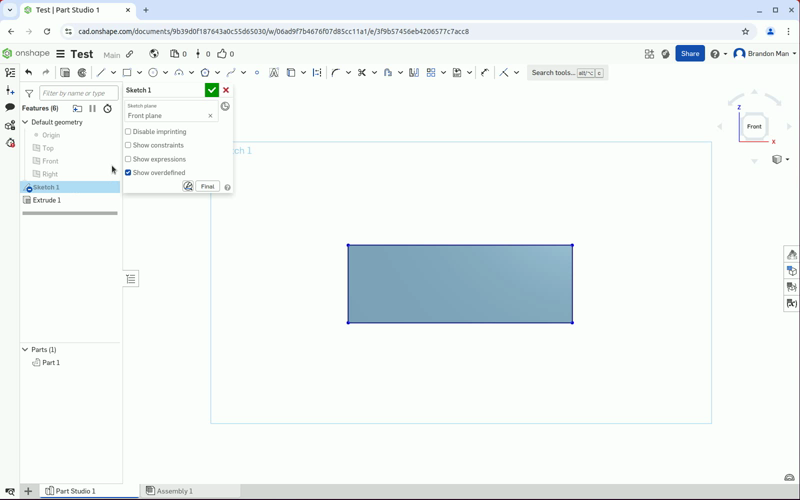
mouse_move(229, 92)
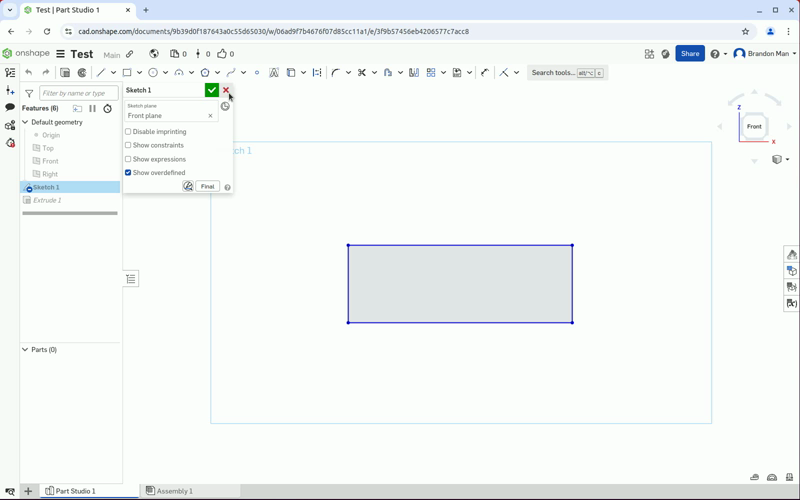
click(229, 92)
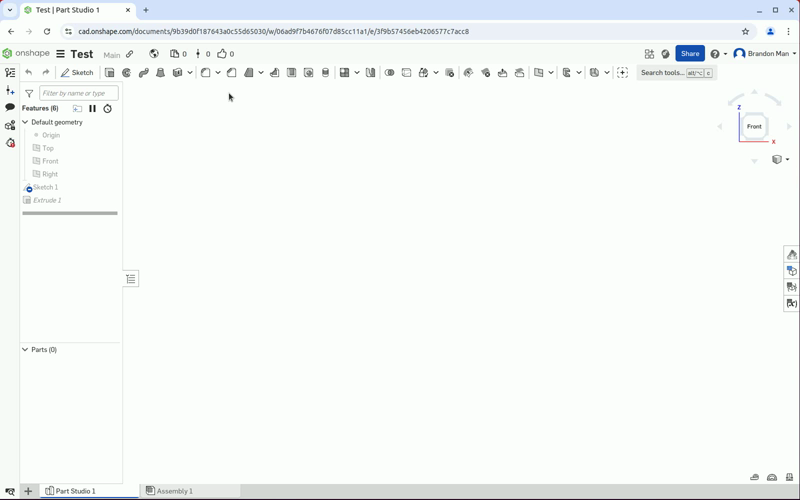
mouse_move(541, 75)
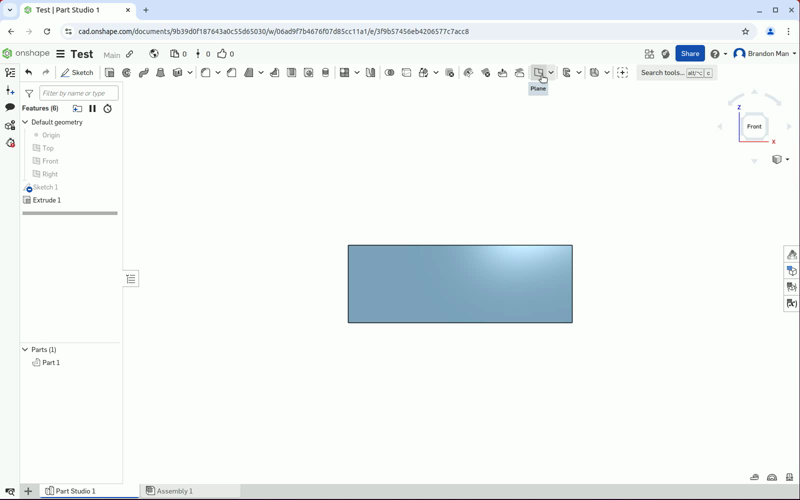
click(541, 75)
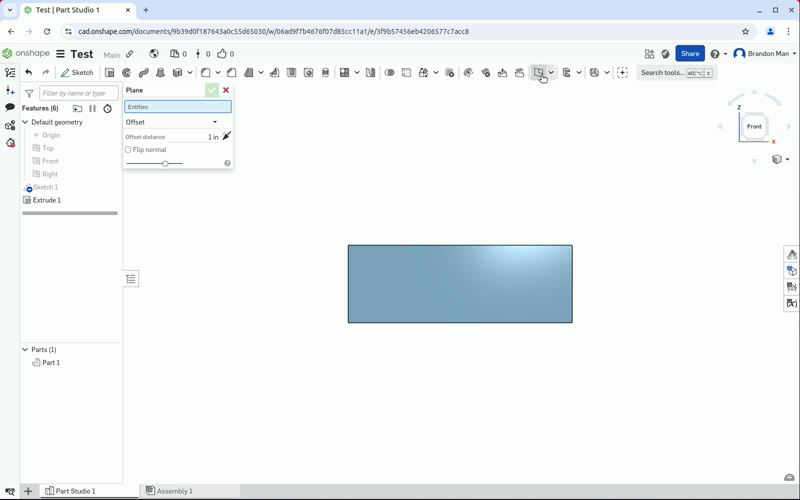
mouse_move(73, 163)
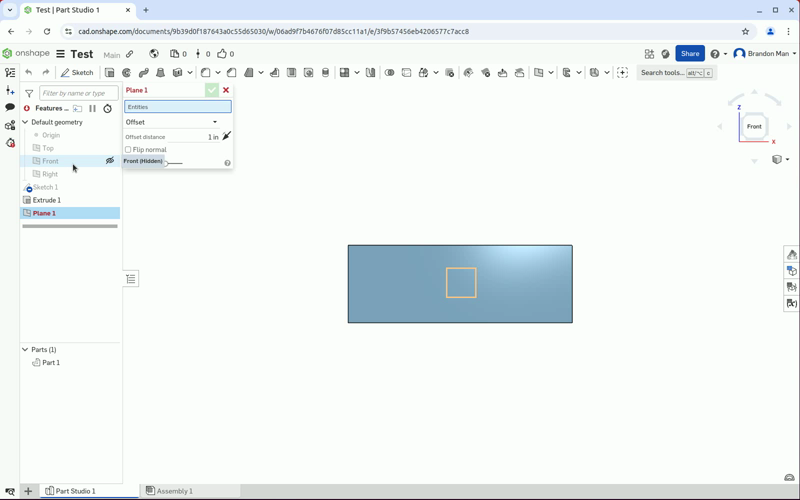
click(73, 163)
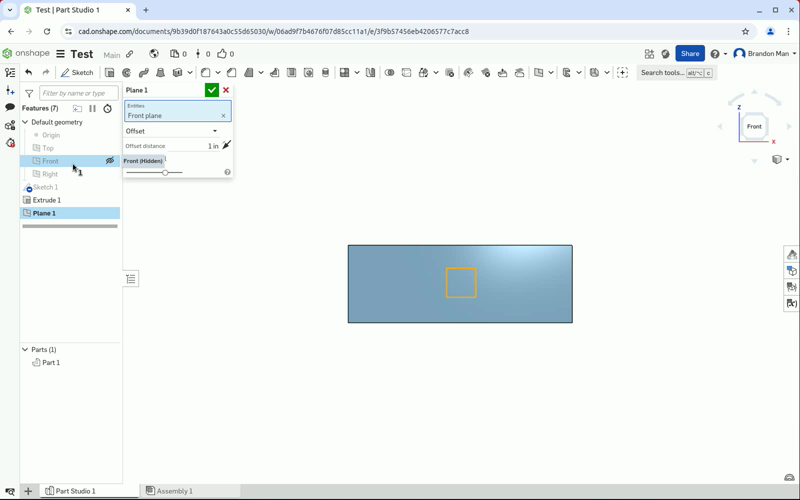
key(tab, 2)
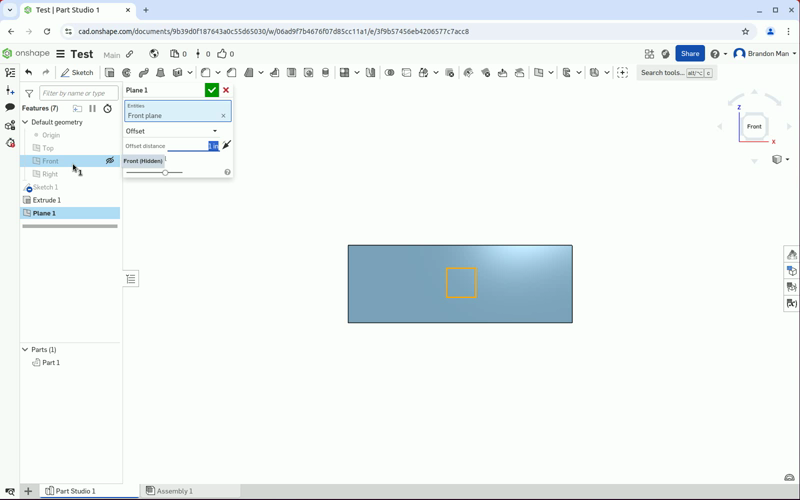
text(20.705)
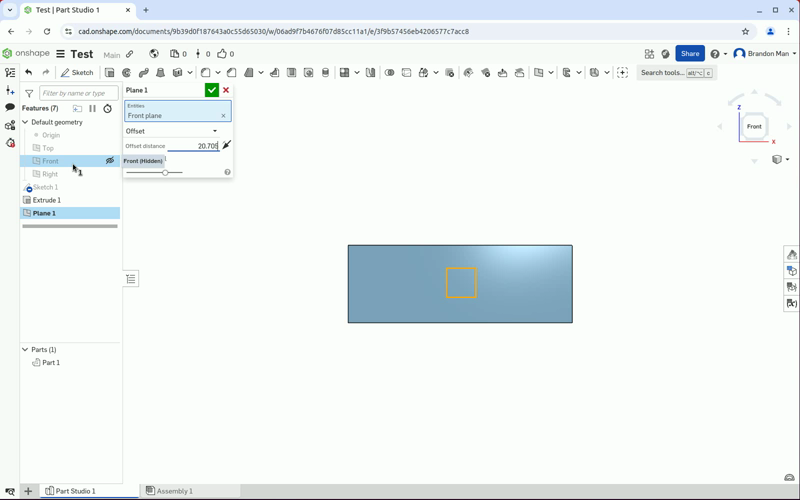
key(enter, 2)
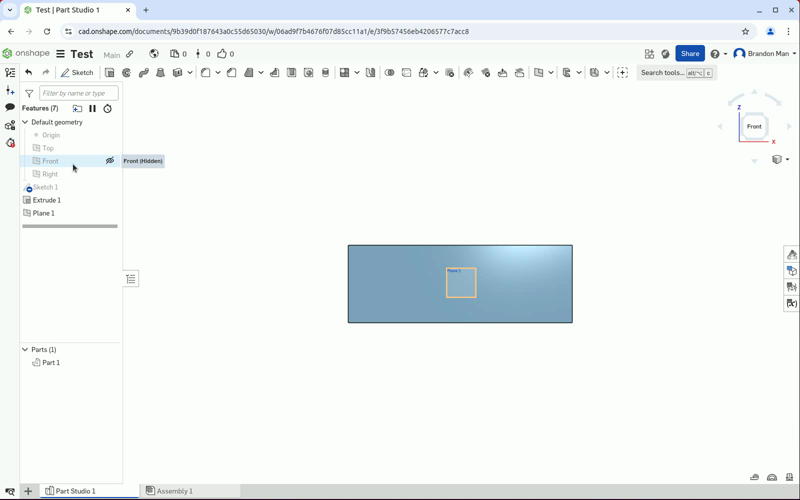
key(shift+s)
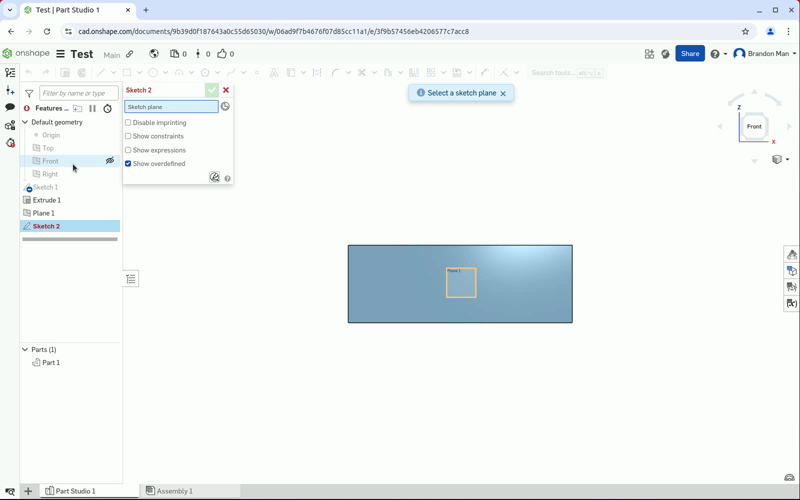
mouse_move(73, 215)
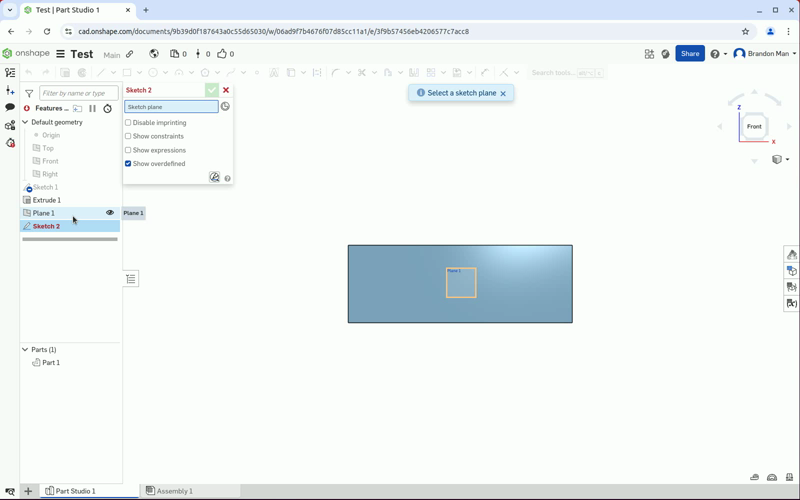
click(73, 215)
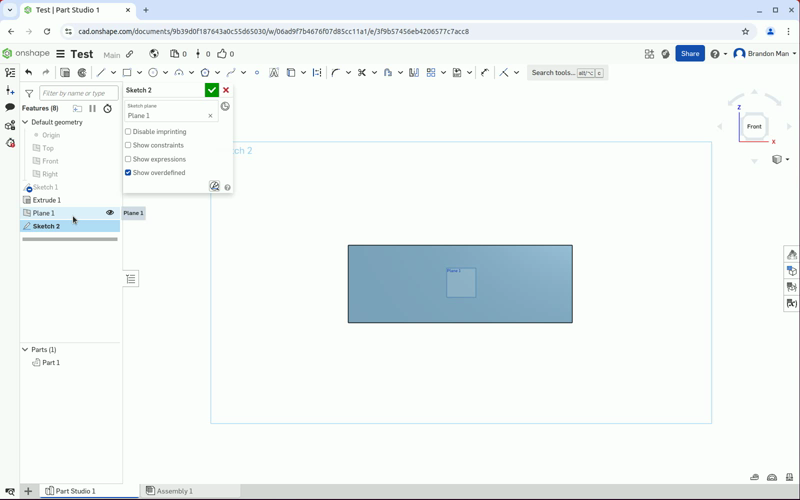
mouse_move(73, 352)
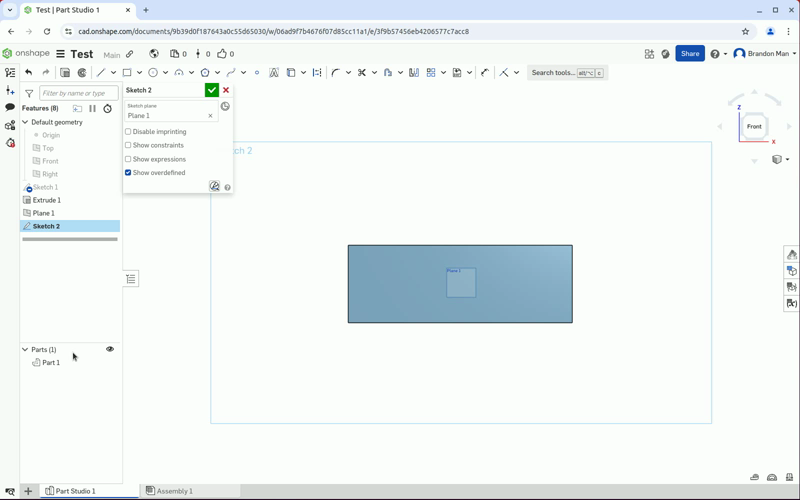
key(y)
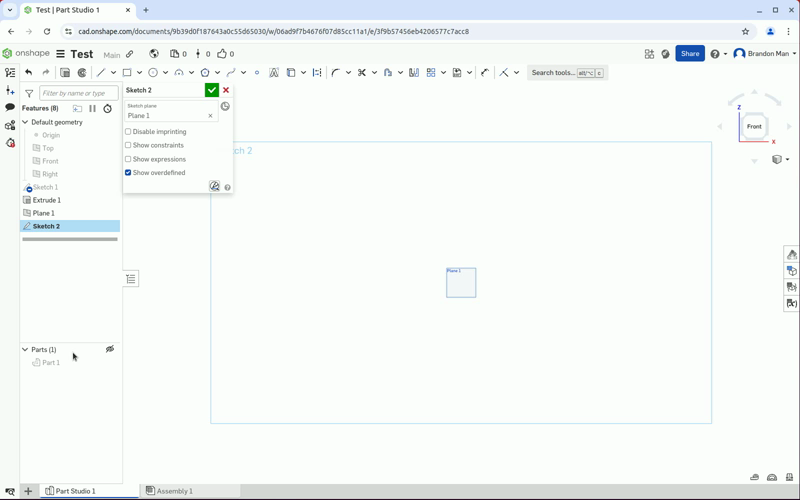
key(l)
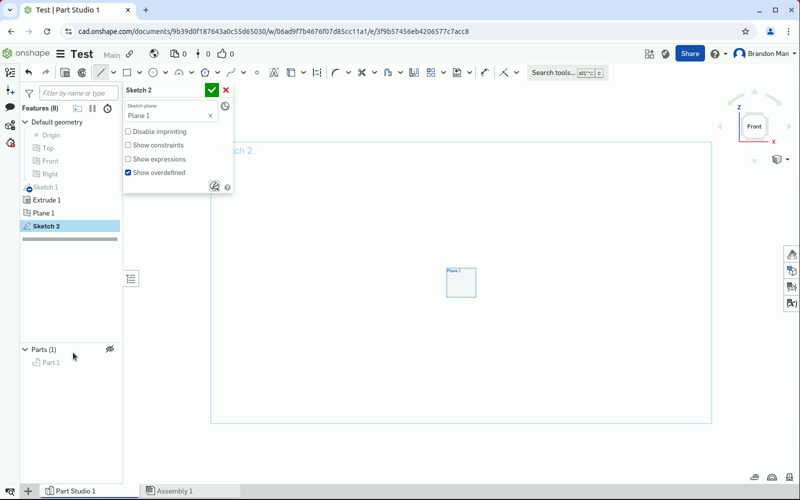
key_down(shift)
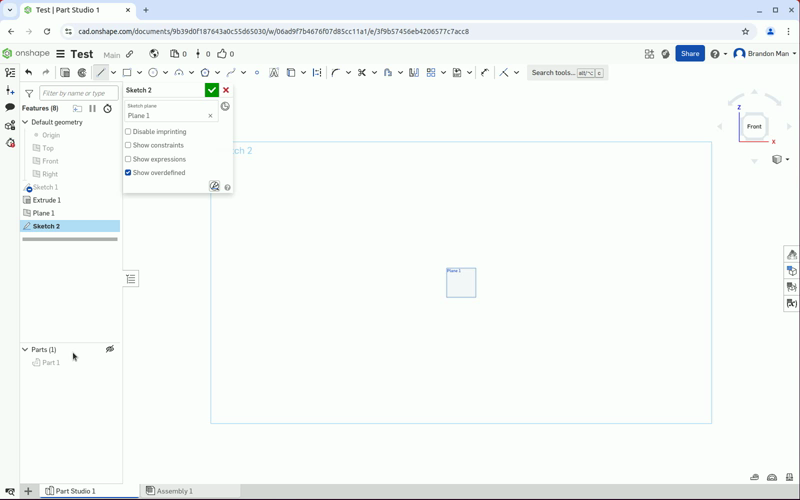
mouse_move(349, 321)
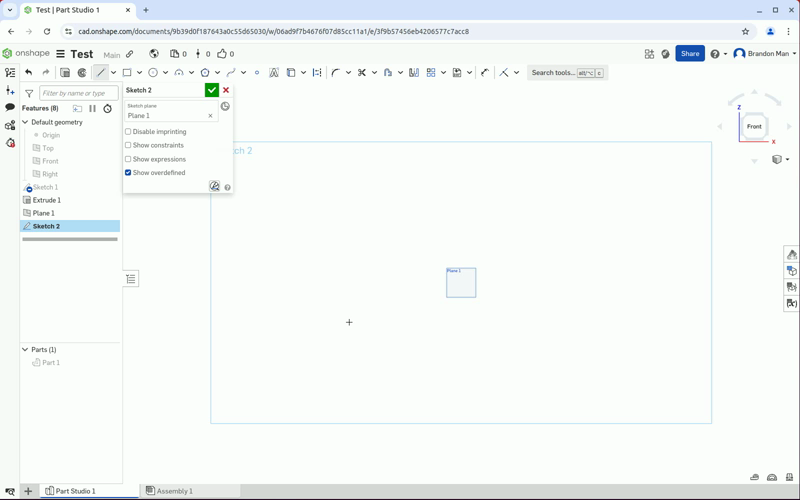
click(349, 321)
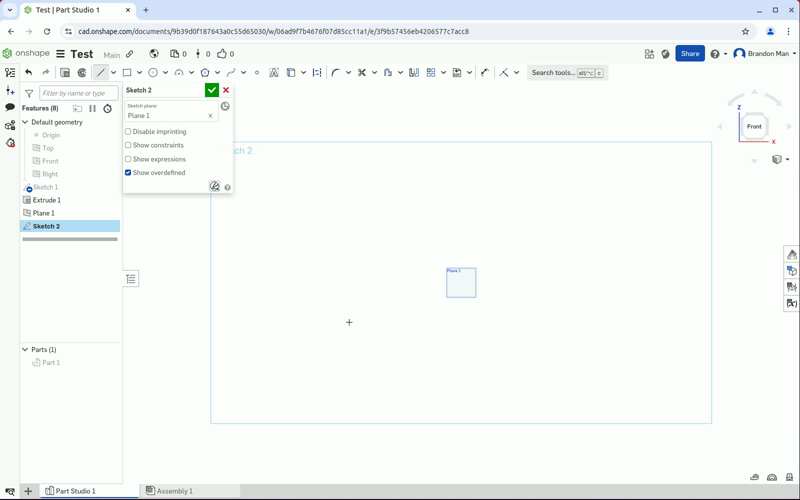
key_up(shift)
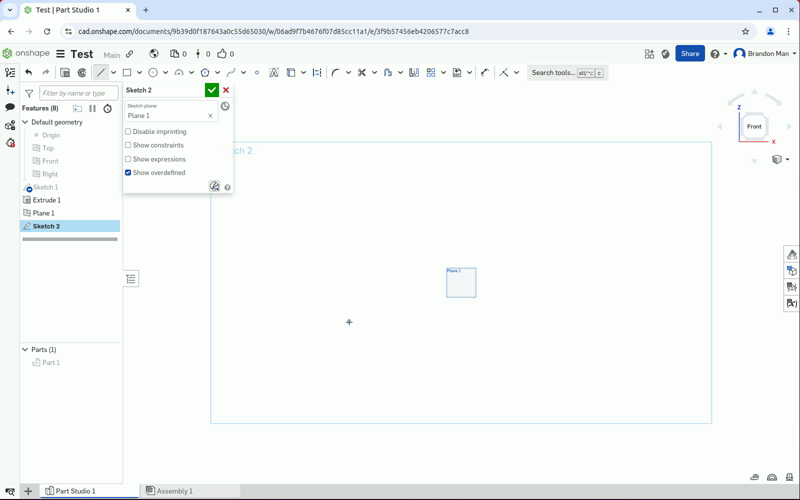
key_down(shift)
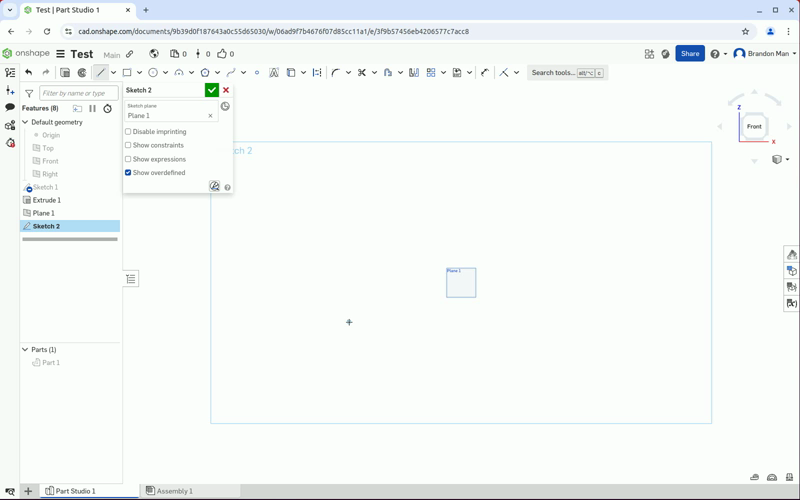
mouse_move(572, 321)
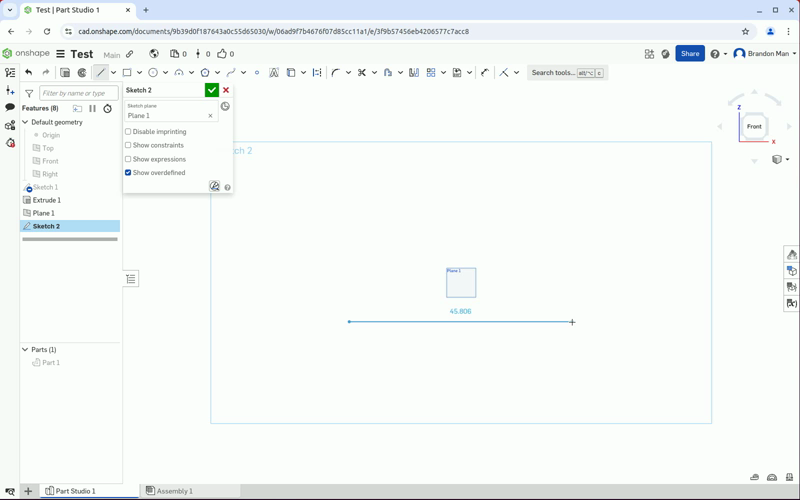
click(572, 321)
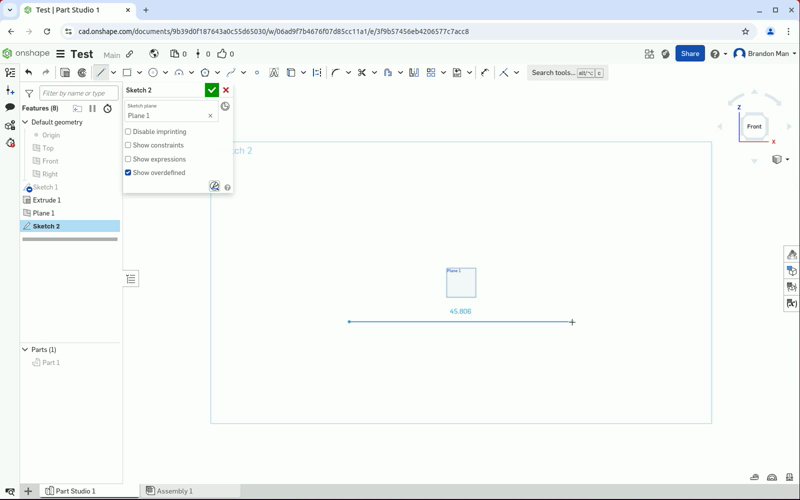
key_up(shift)
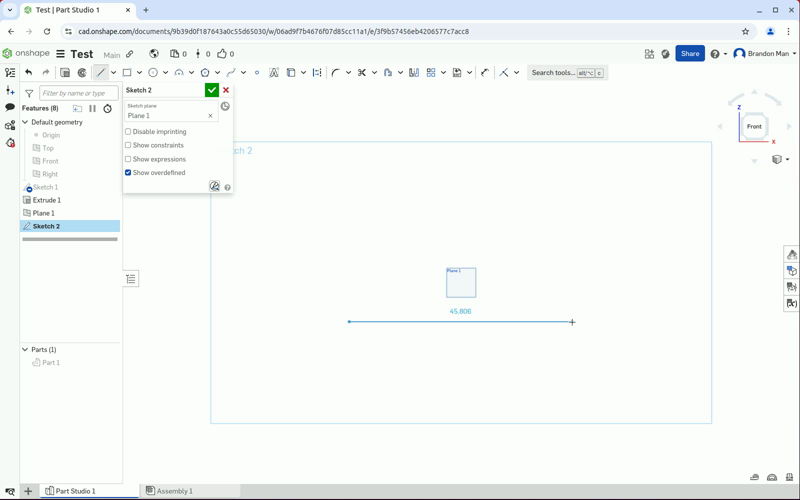
key_down(shift)
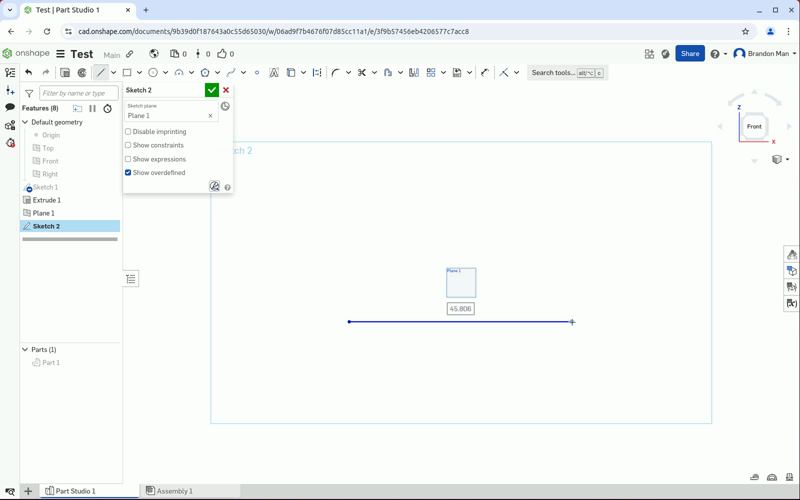
mouse_move(572, 244)
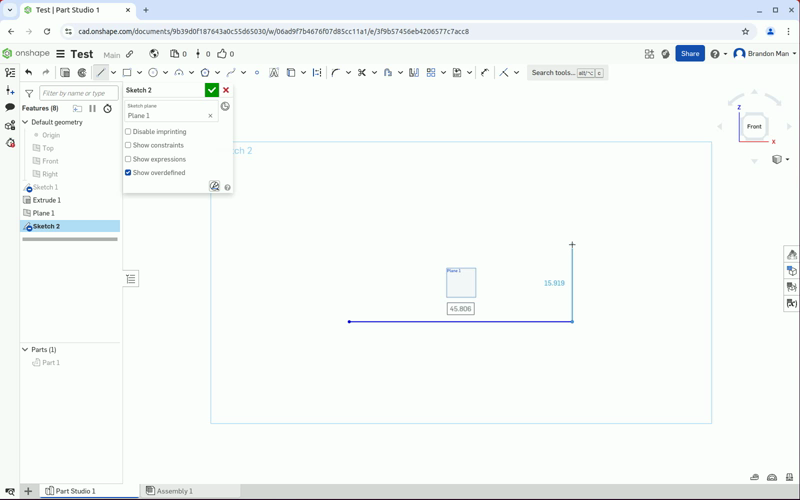
click(572, 244)
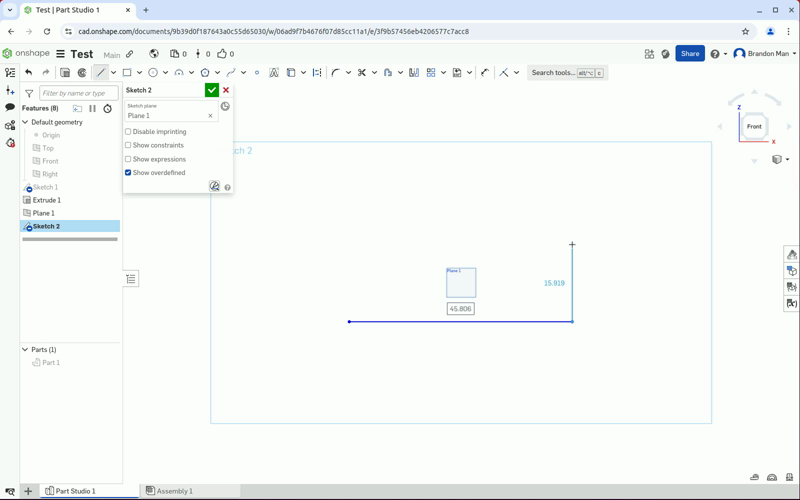
key_up(shift)
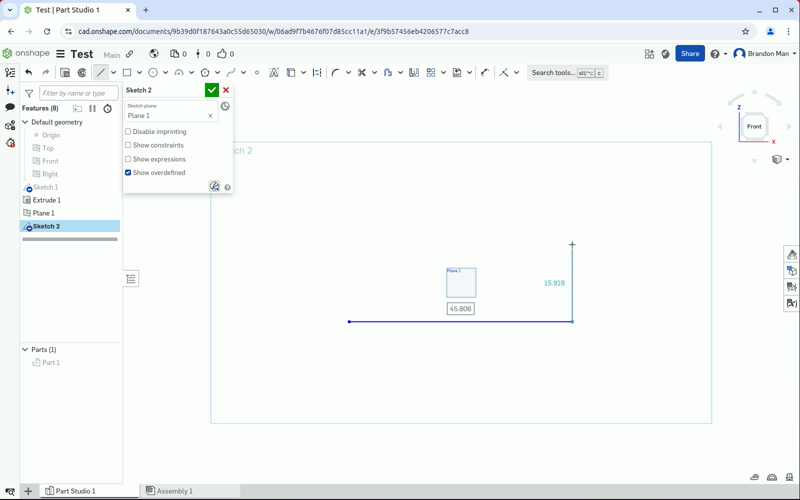
key_down(shift)
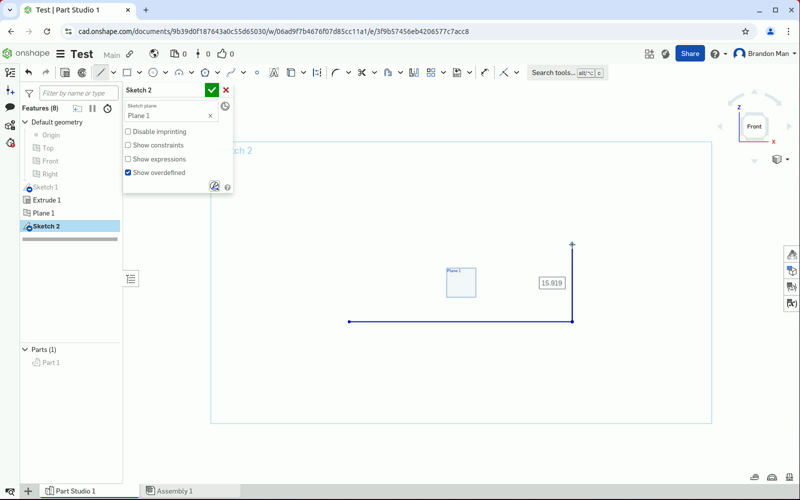
mouse_move(349, 244)
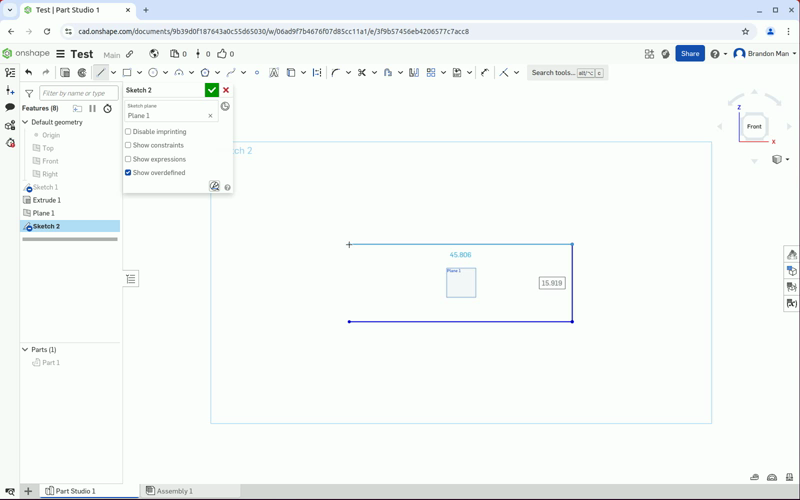
click(349, 244)
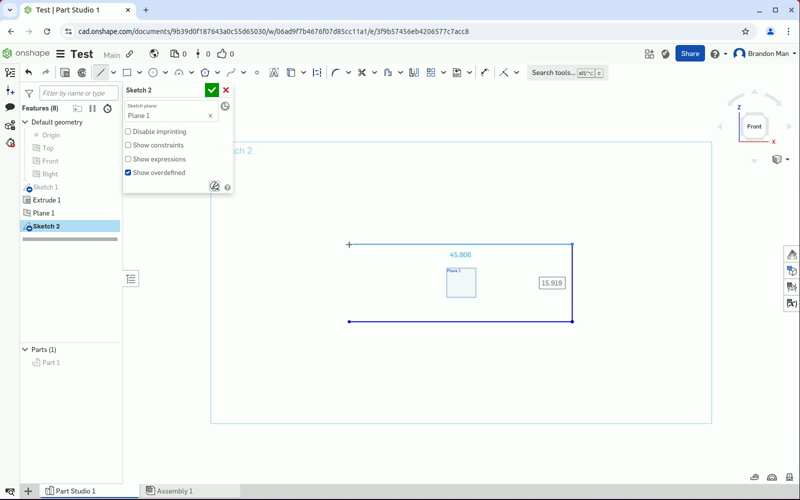
key_up(shift)
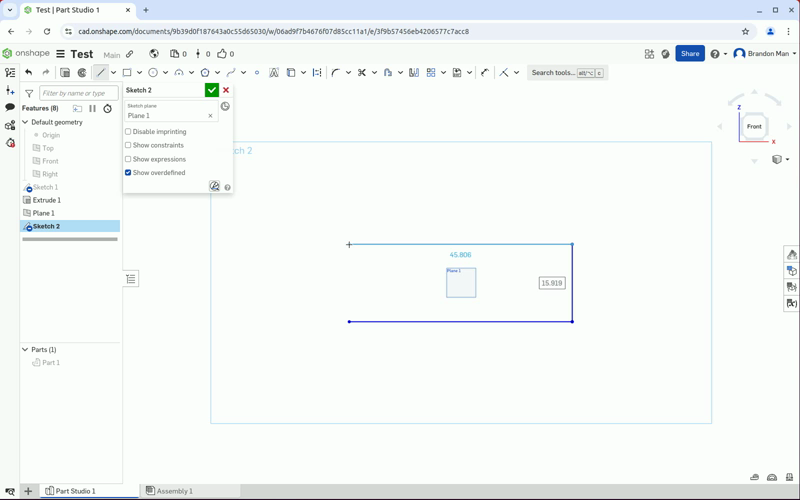
key_down(shift)
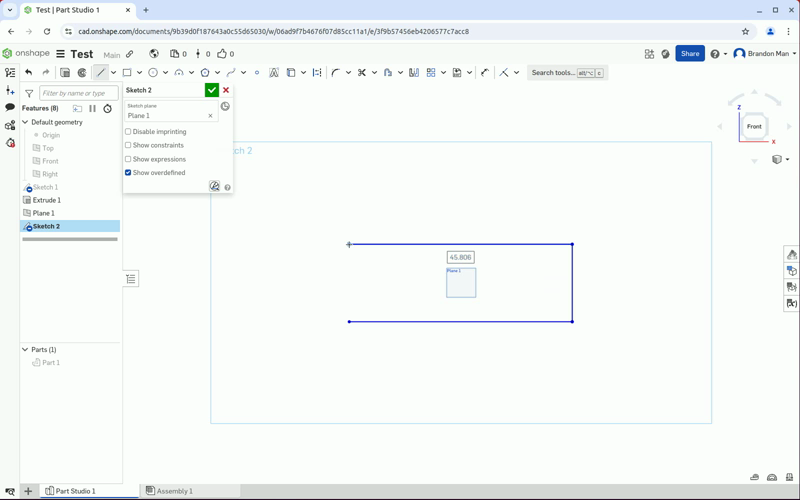
mouse_move(349, 321)
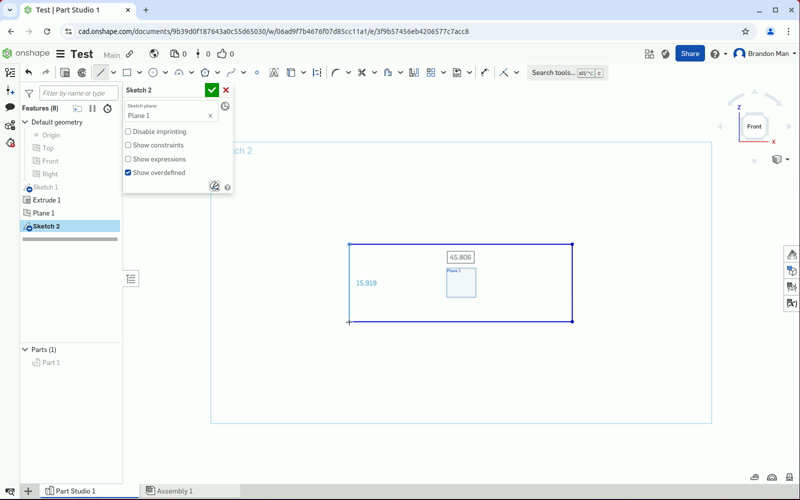
key_up(shift)
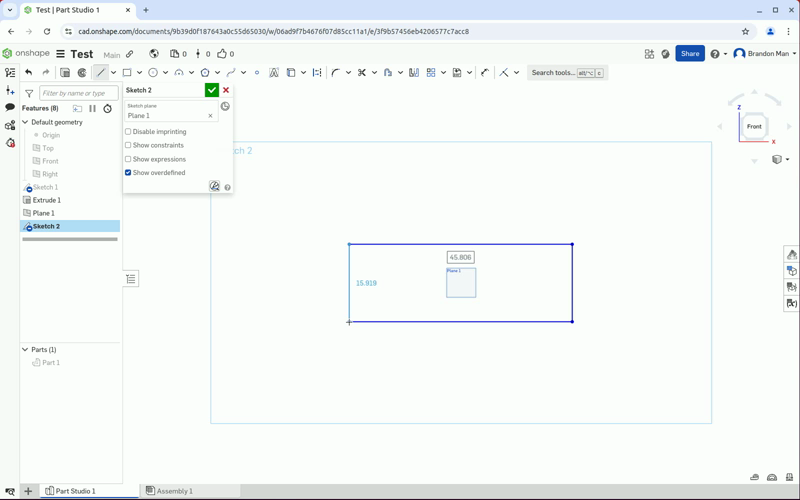
click(349, 321)
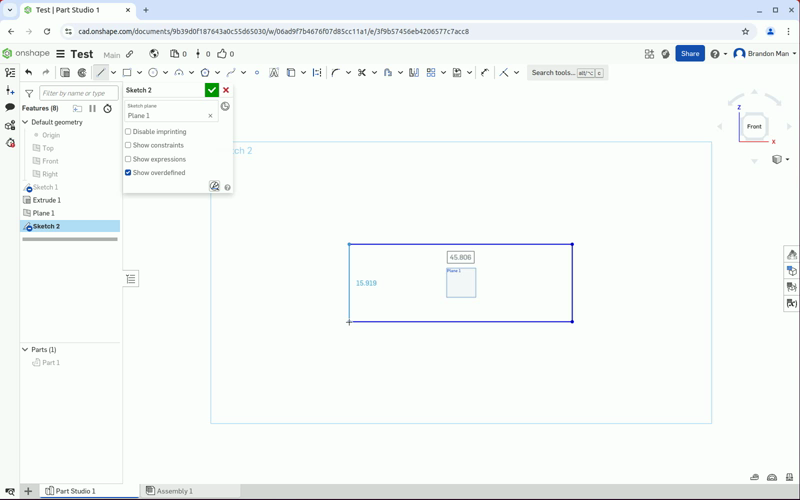
key(esc)
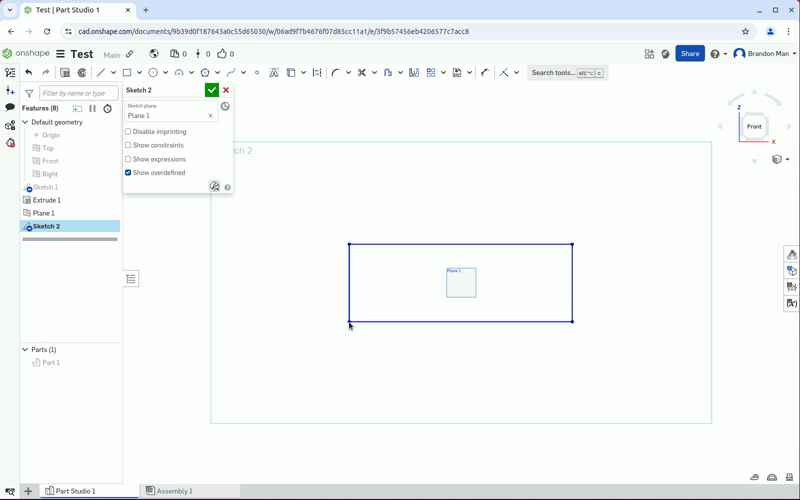
mouse_move(484, 283)
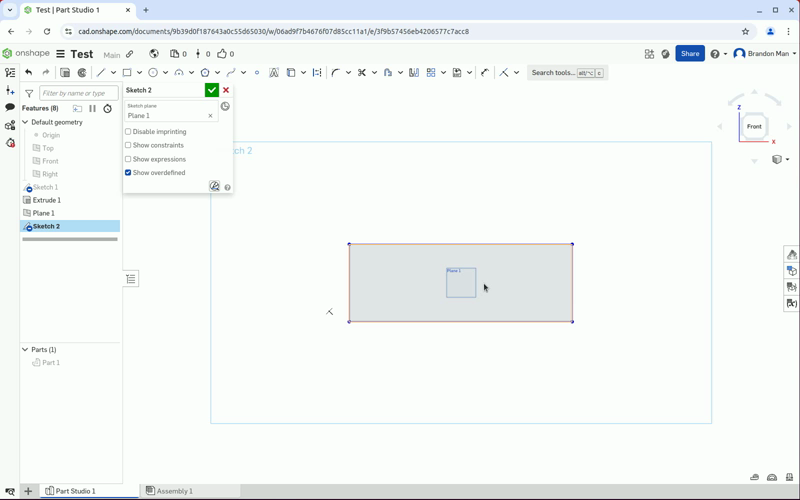
click(484, 283)
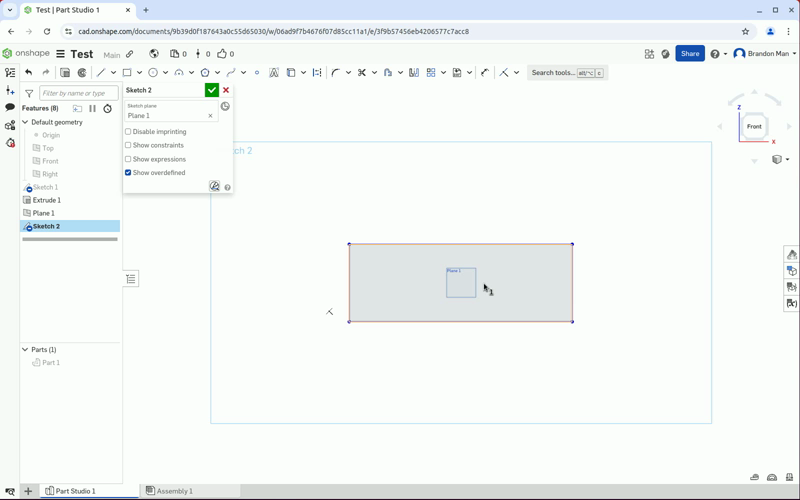
mouse_move(73, 352)
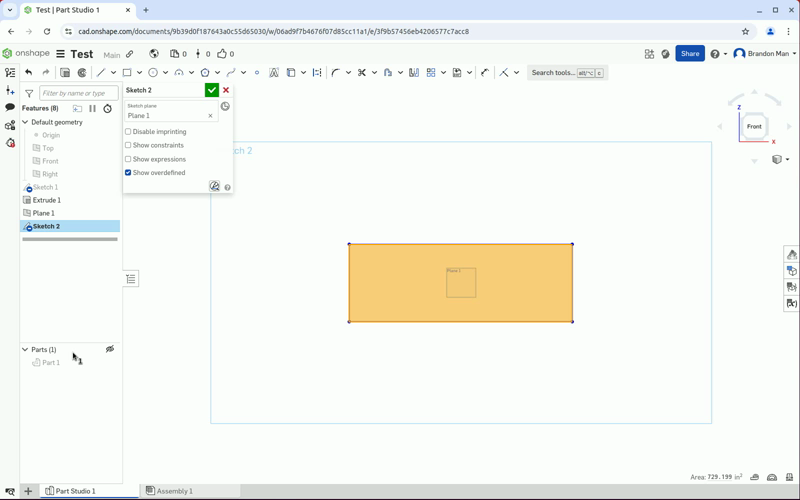
key(shift+y)
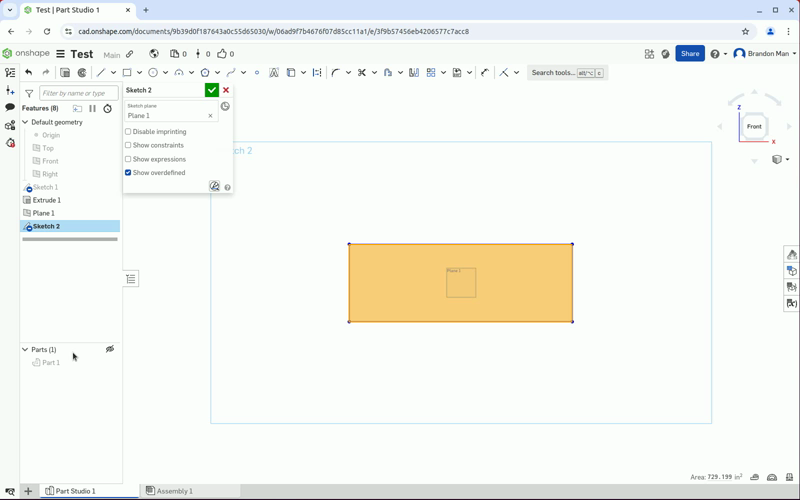
key(shift+e)
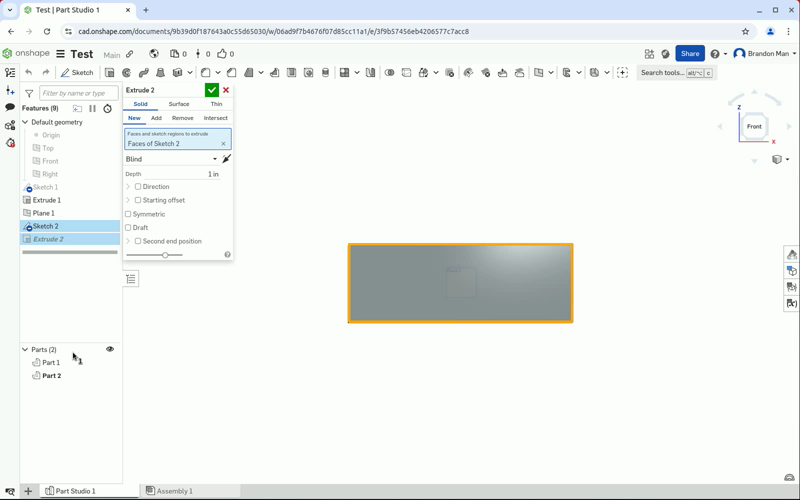
mouse_move(143, 106)
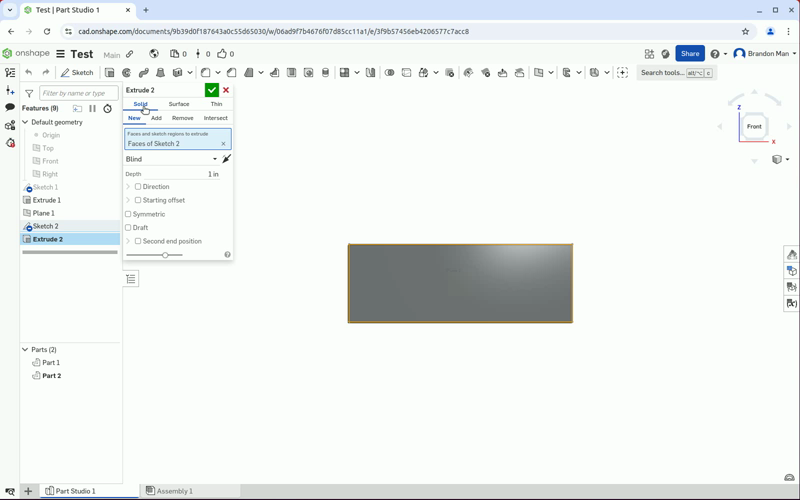
click(143, 106)
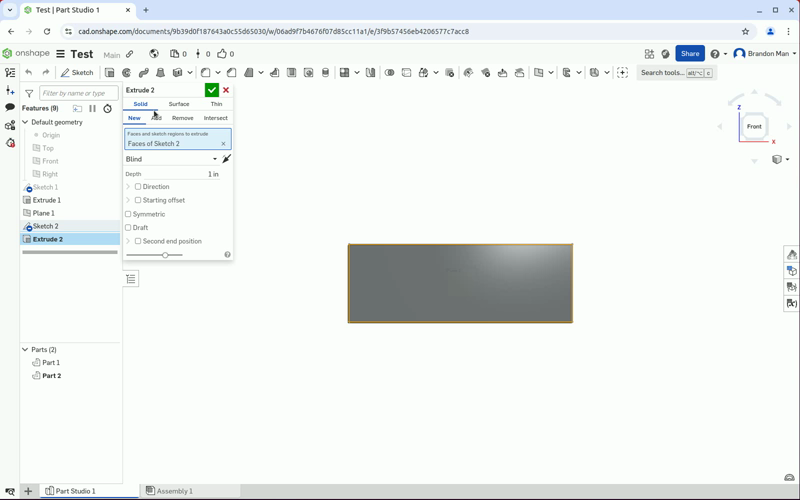
mouse_move(186, 120)
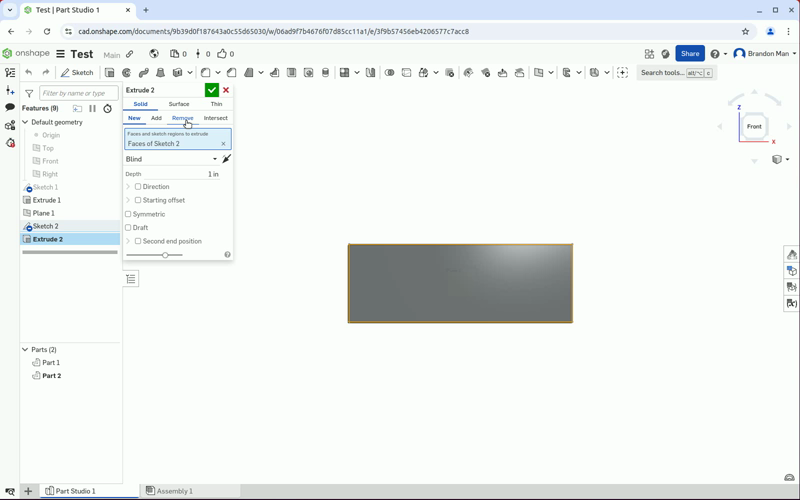
click(186, 120)
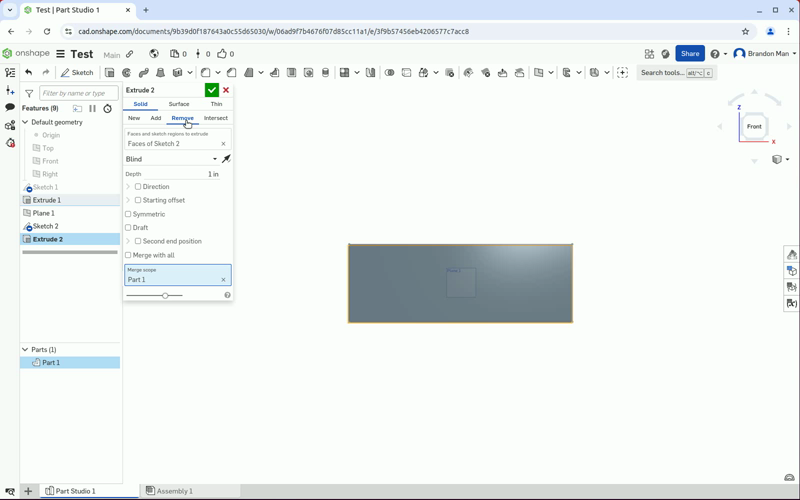
key(tab, 4)
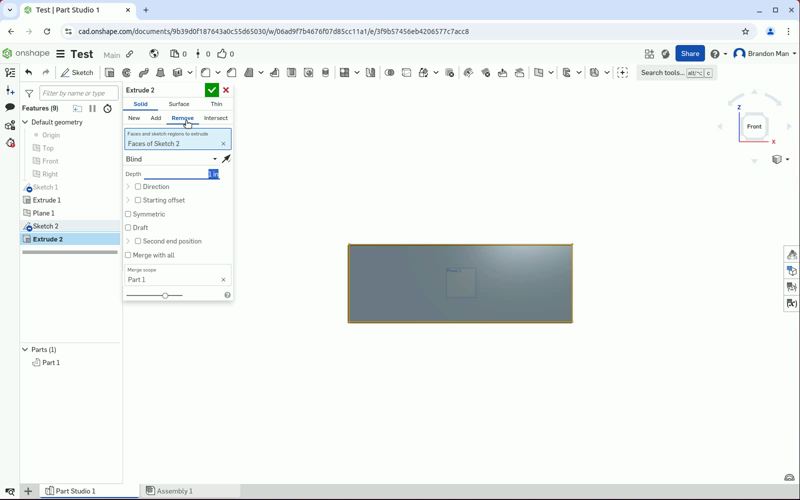
text(20.46)
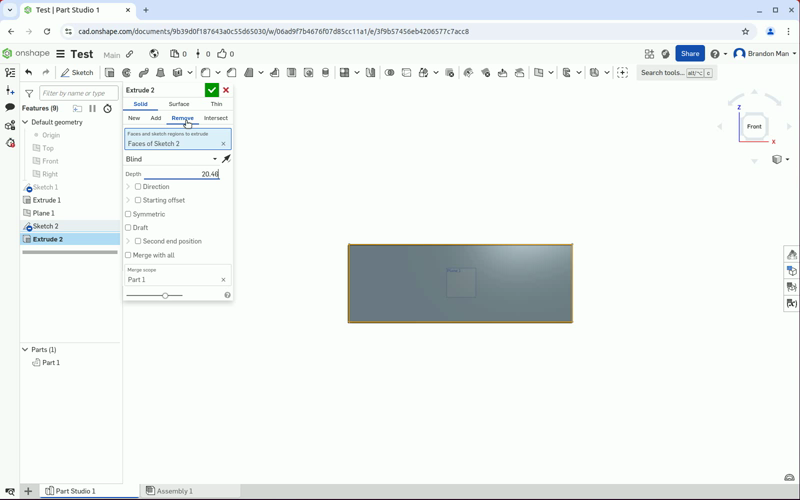
key(tab, 6)
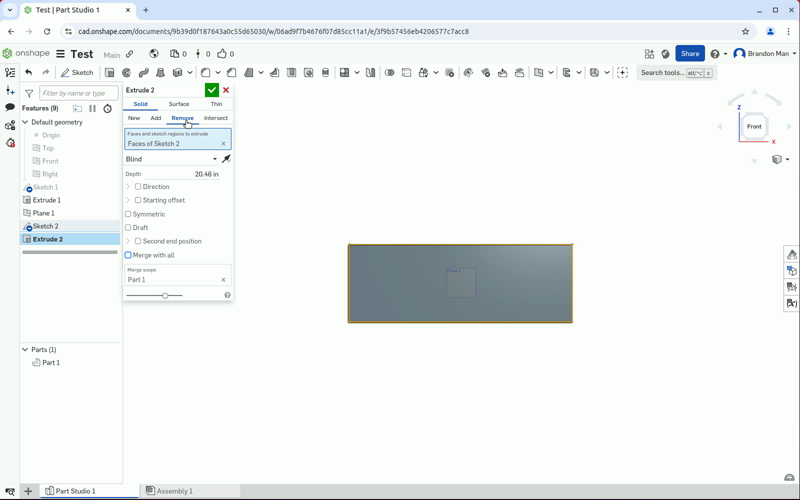
key(space)
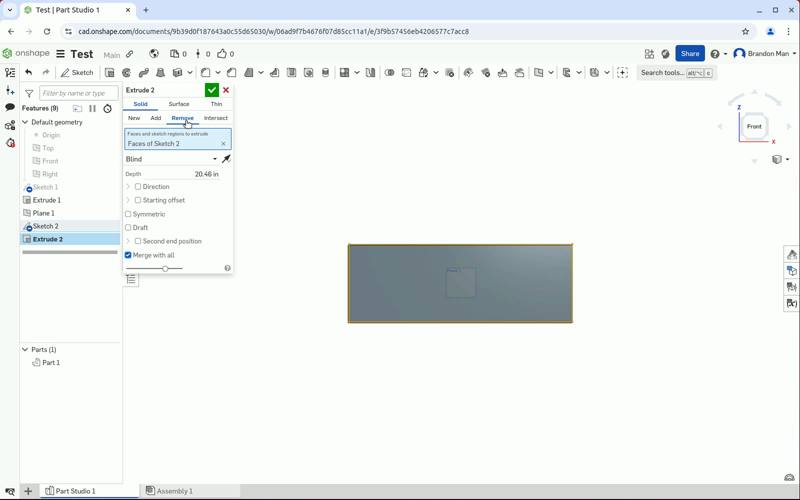
key(enter)
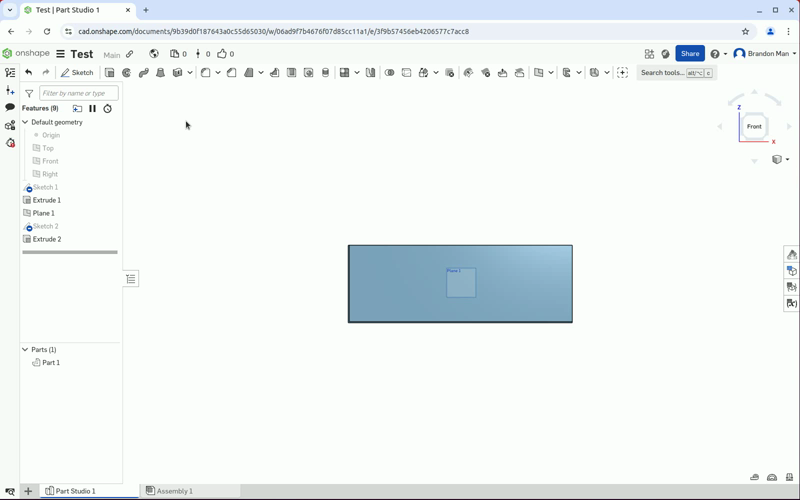
key(shift+h)
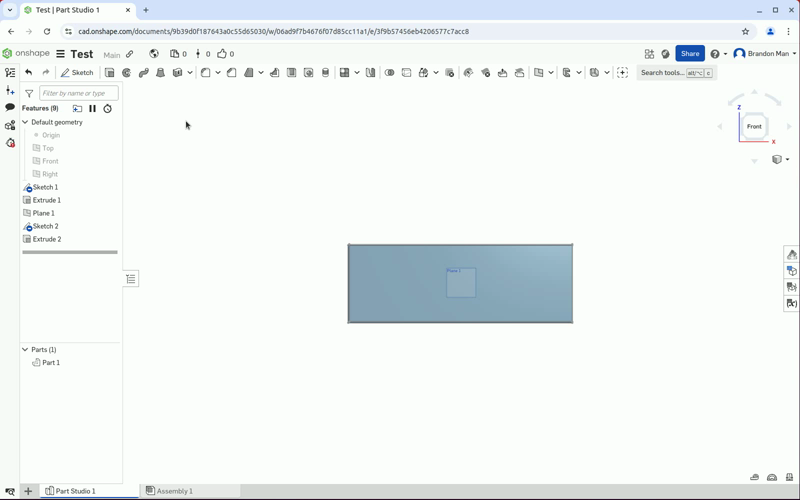
key(shift+h)
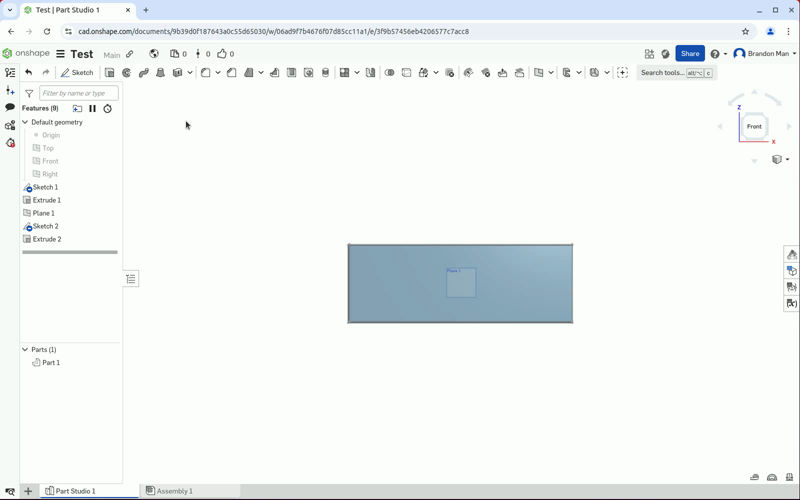
key(shift+7)
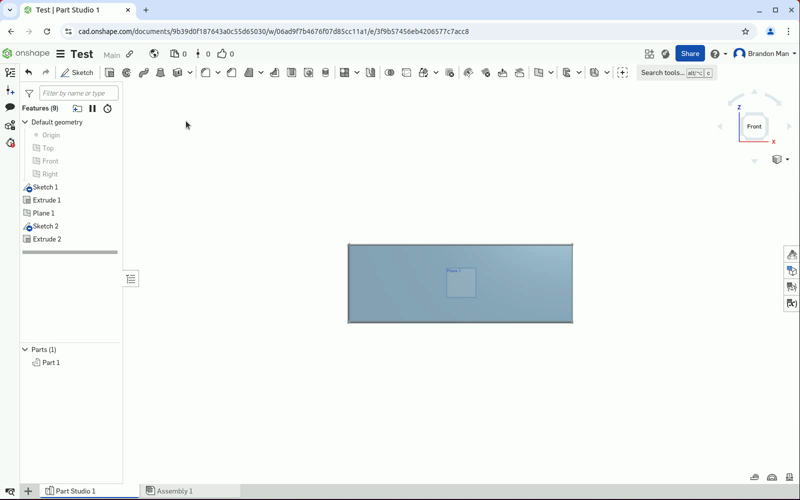
key(left, 2)
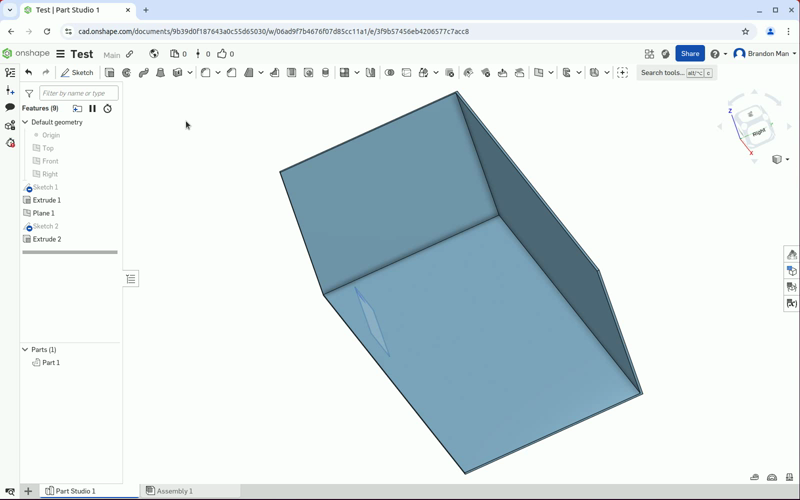
key(down, 2)
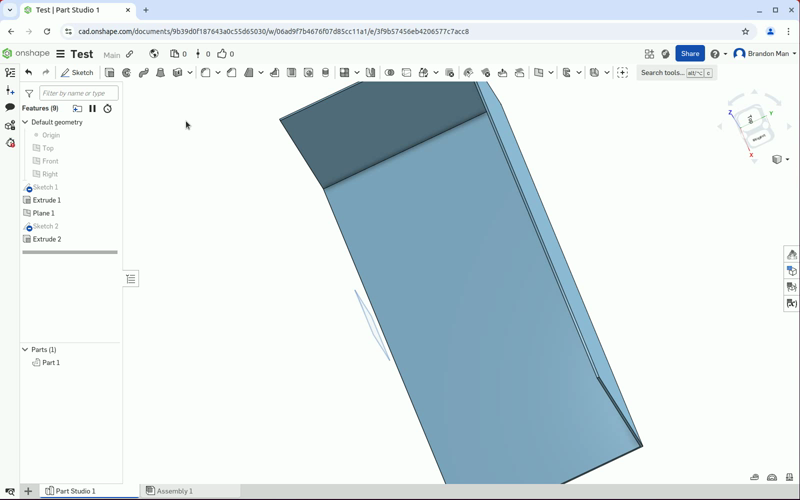
key(up, 2)
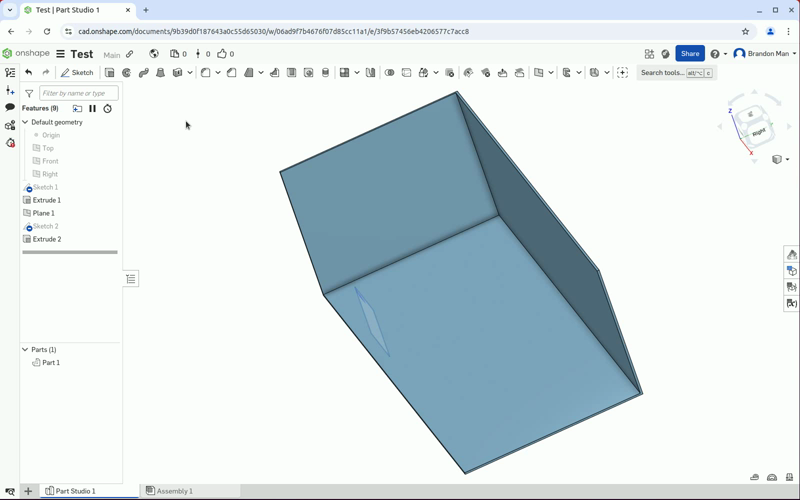
key(right, 2)
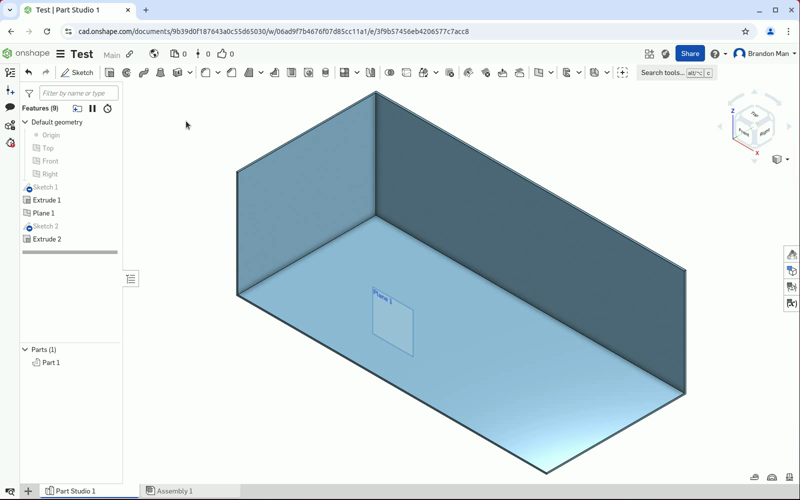
mouse_move(73, 189)
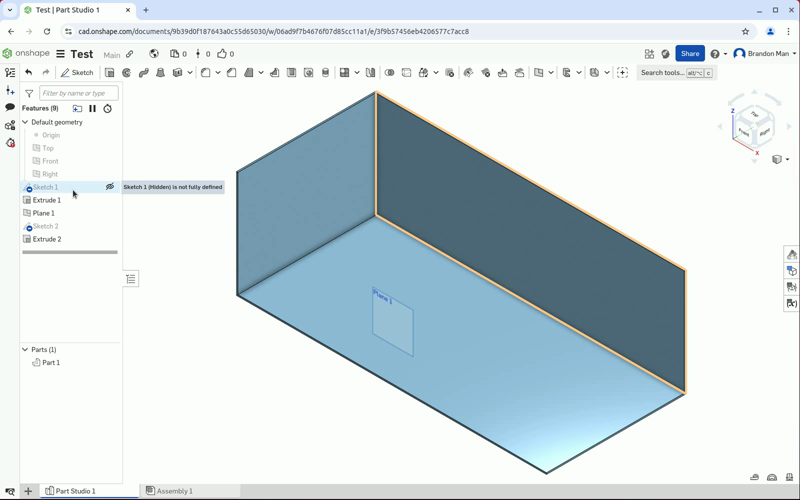
click(73, 189)